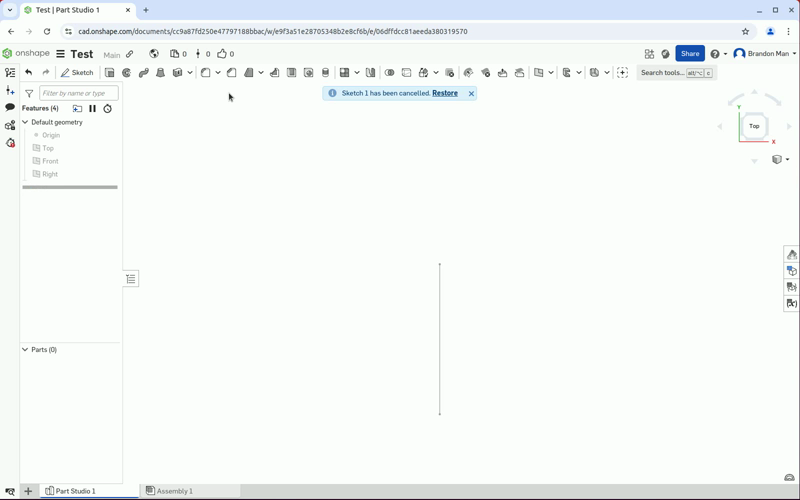
key(shift+h)
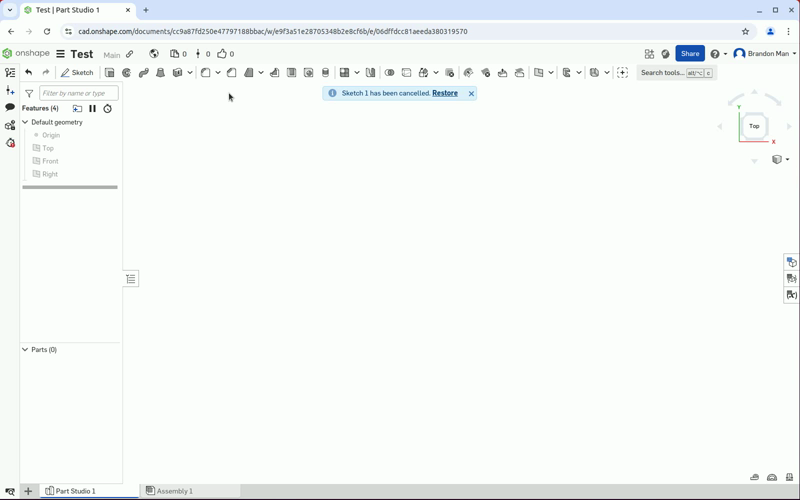
mouse_move(73, 352)
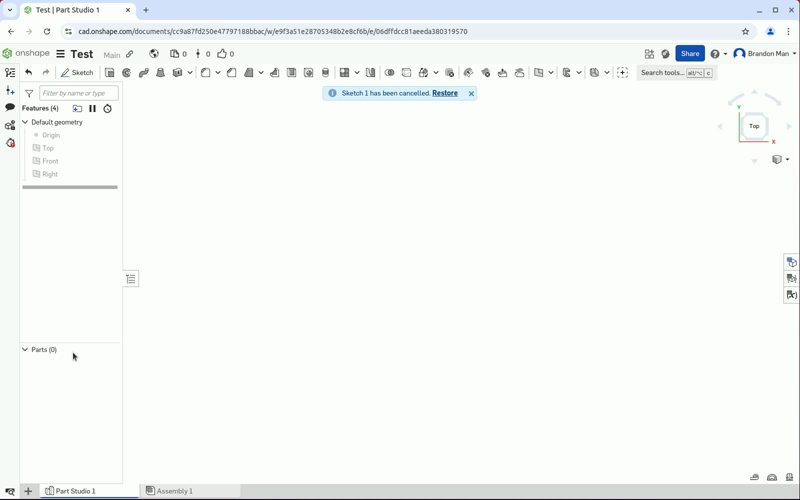
key(y)
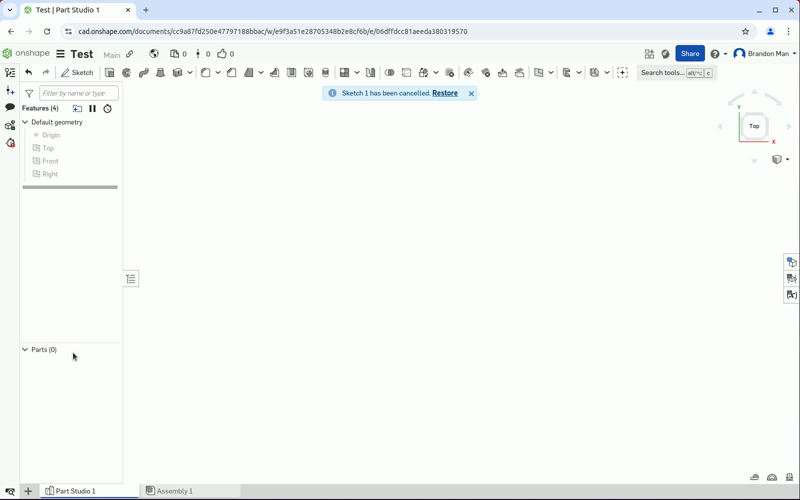
key(shift+p)
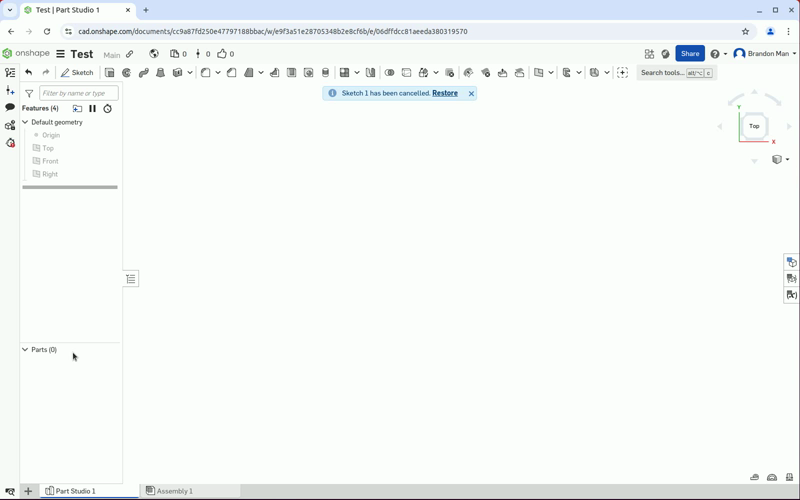
key(space)
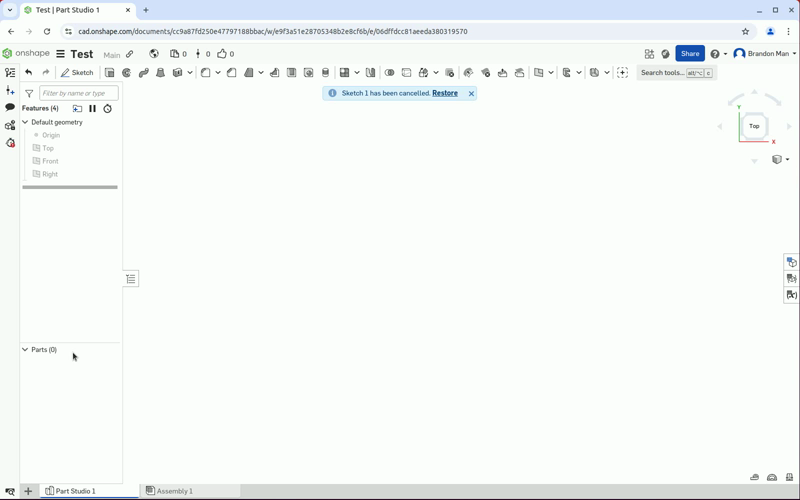
key_down(shift)
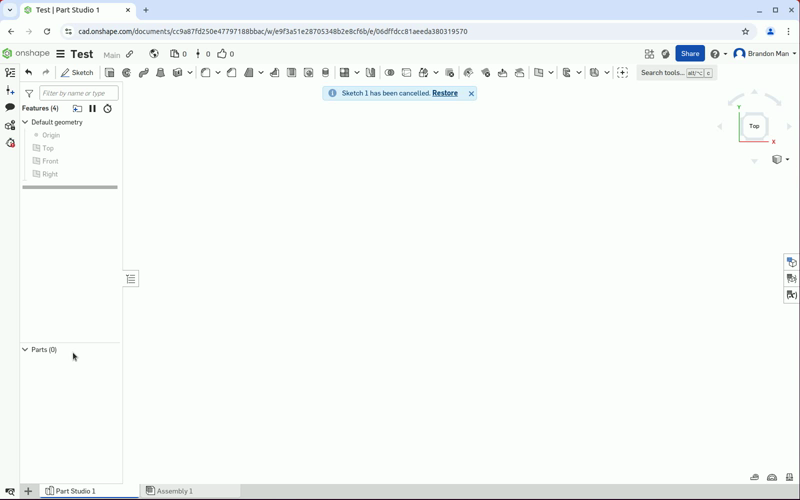
key(up)
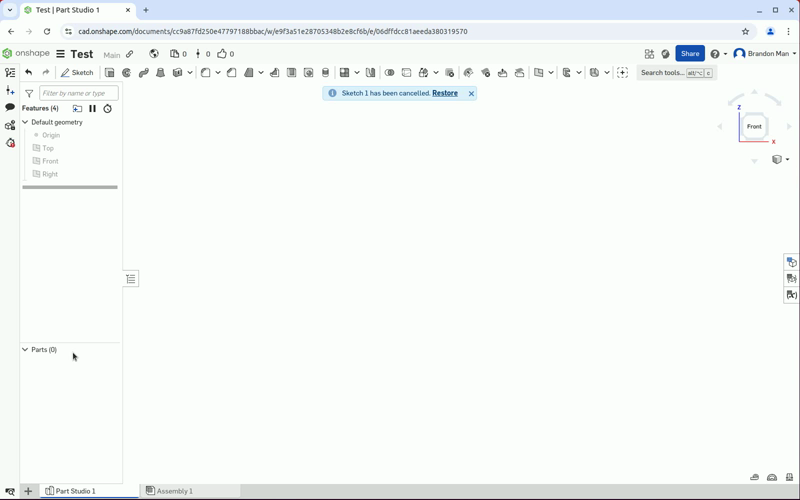
key_up(shift)
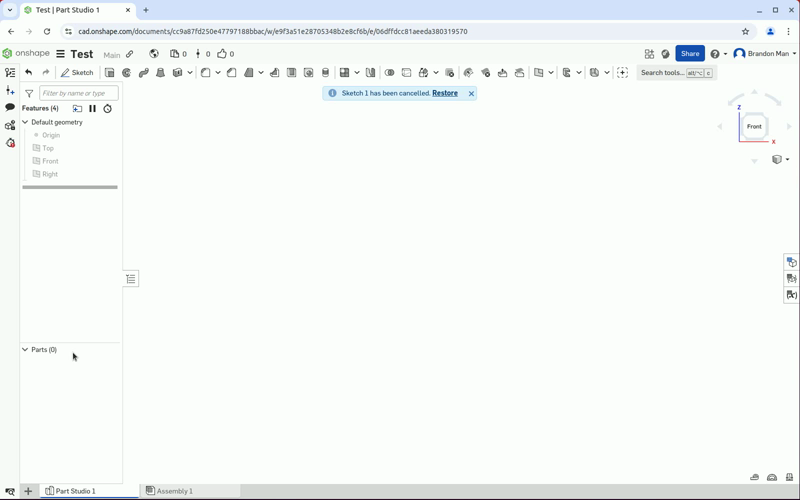
key(space)
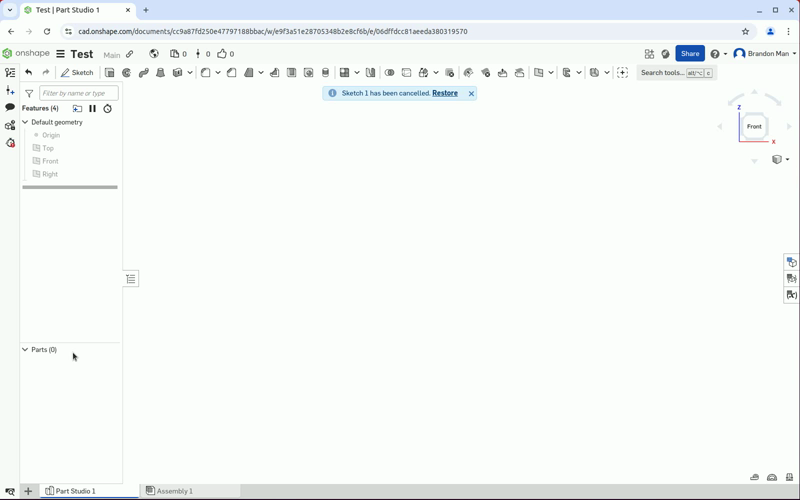
key_down(shift)
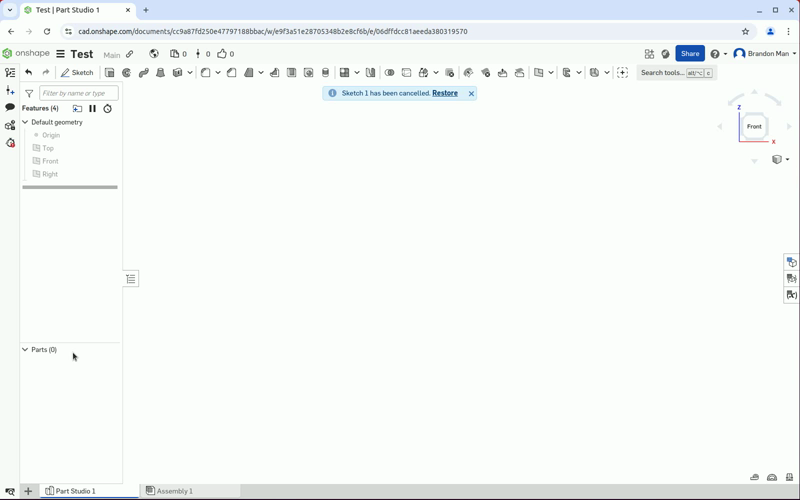
key(left)
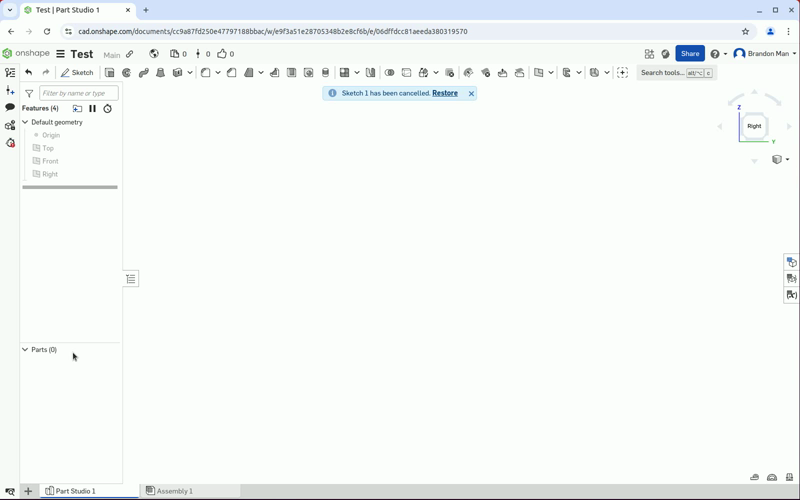
key_up(shift)
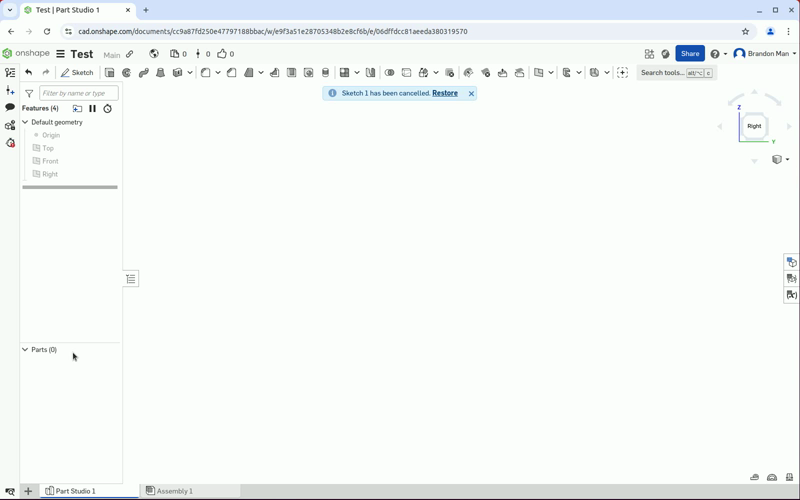
mouse_move(73, 352)
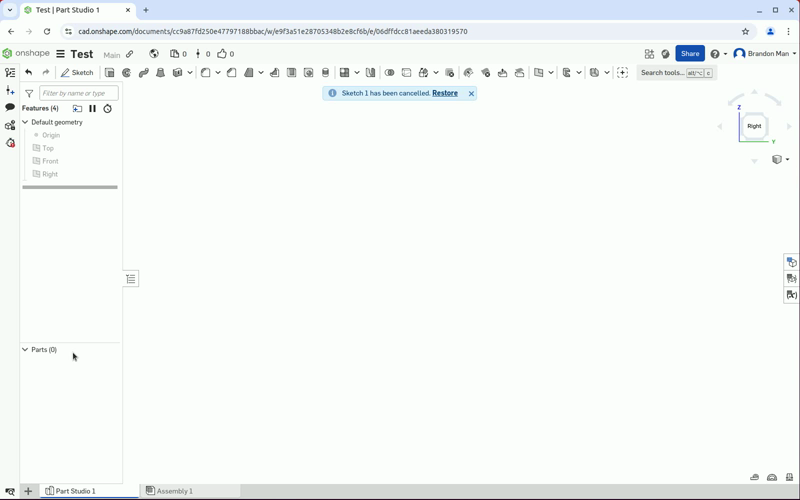
key(shift+y)
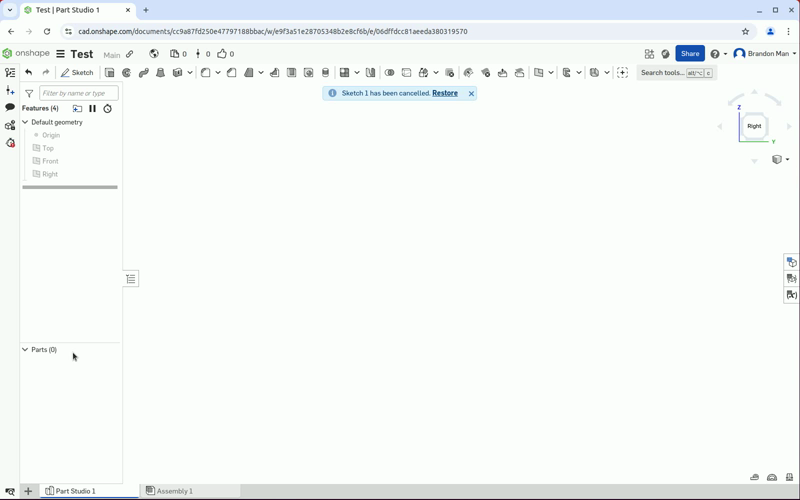
key(shift+s)
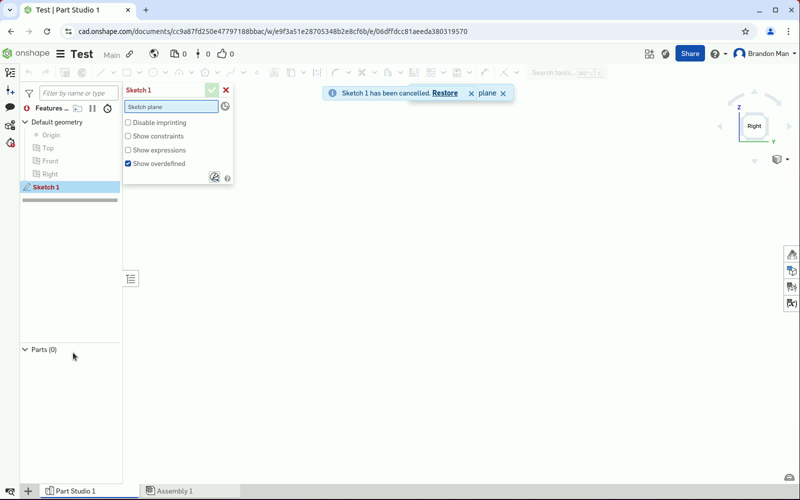
mouse_move(73, 176)
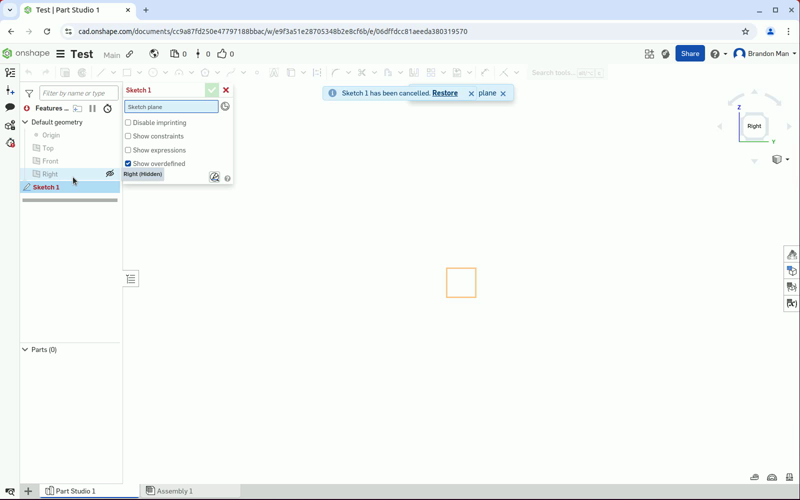
click(73, 176)
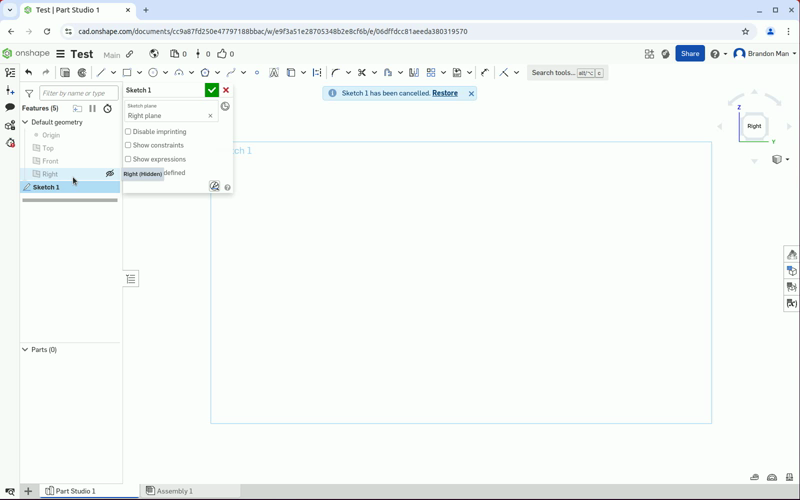
mouse_move(73, 352)
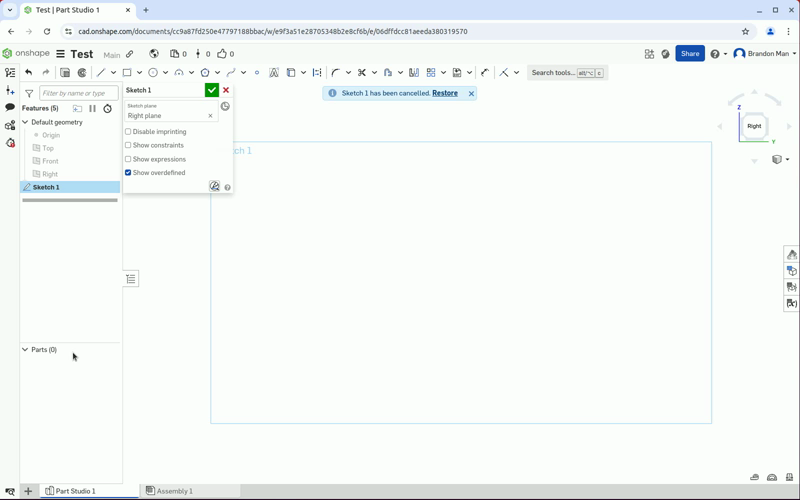
key(y)
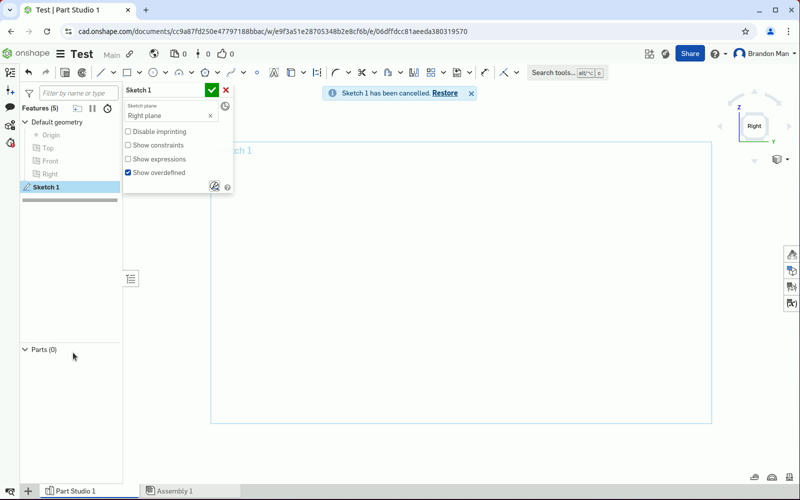
key(c)
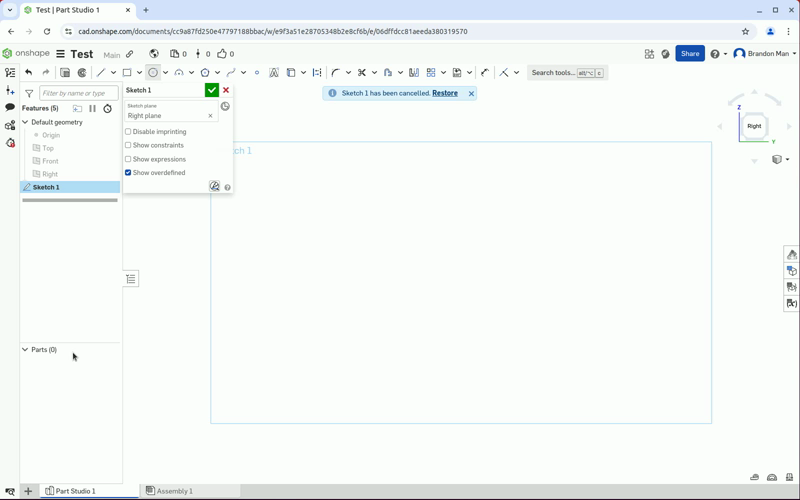
key_down(shift)
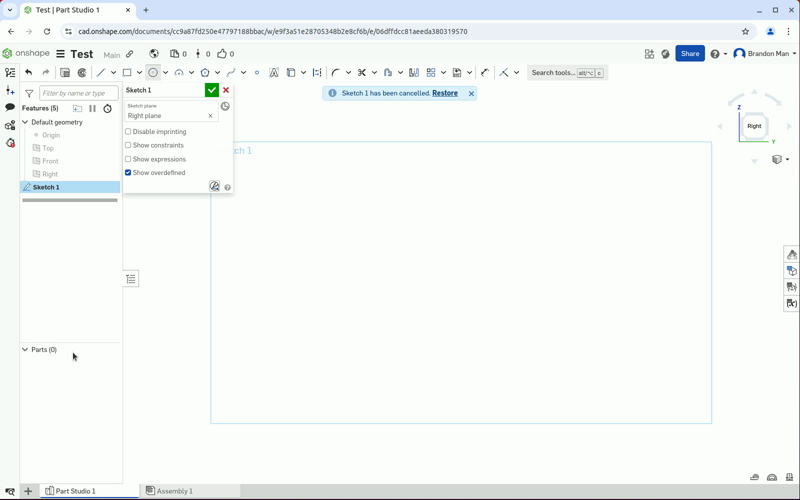
mouse_move(461, 282)
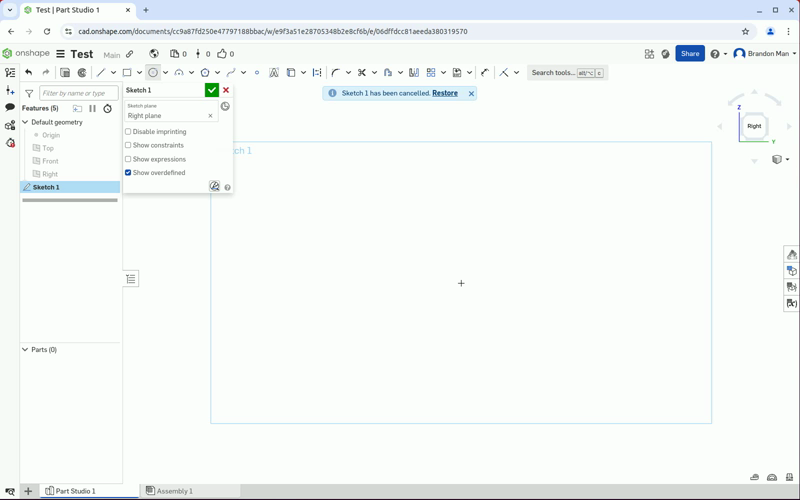
click(461, 282)
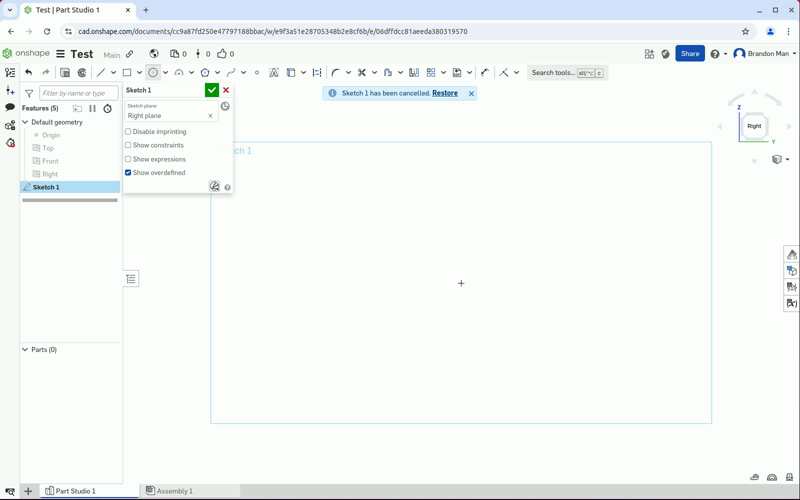
key_up(shift)
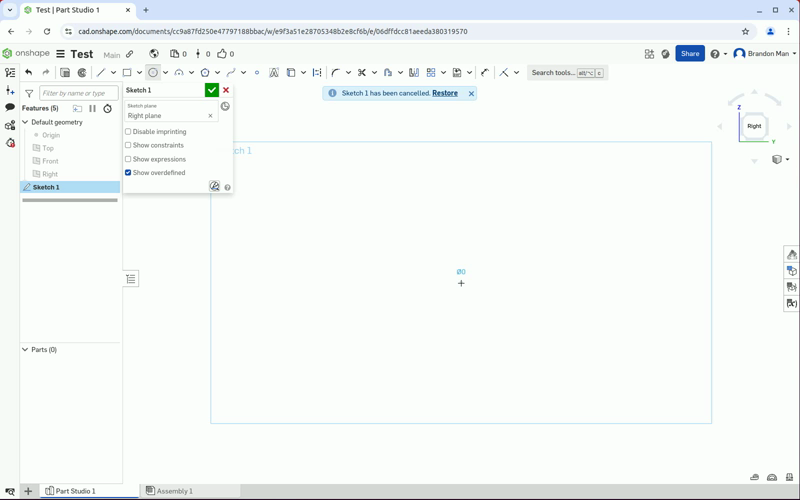
mouse_move(499, 282)
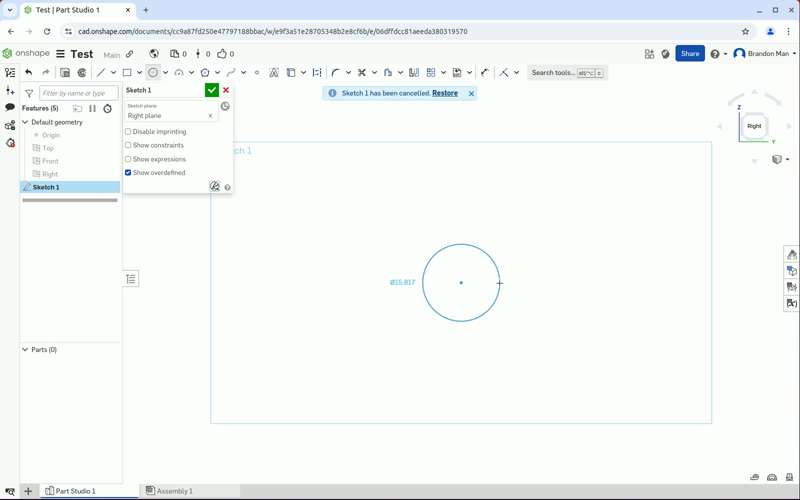
click(499, 282)
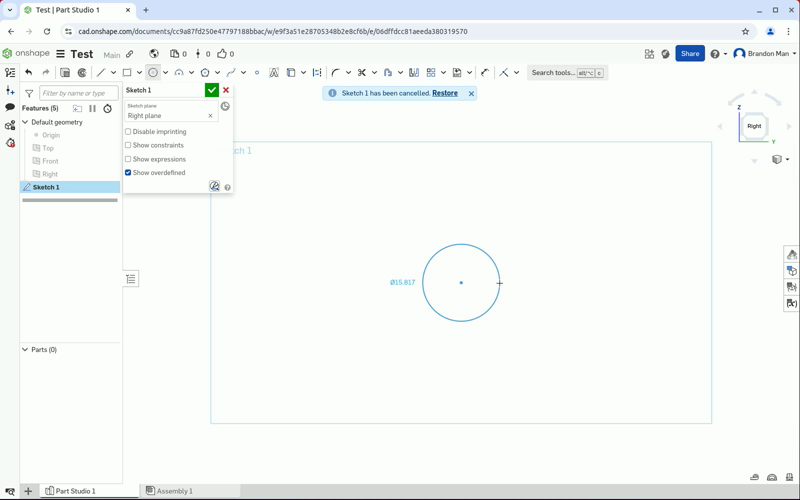
key(esc)
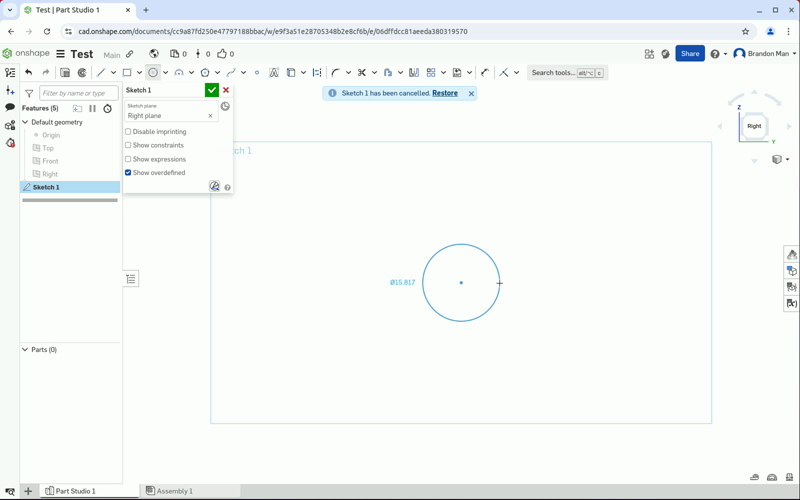
key(c)
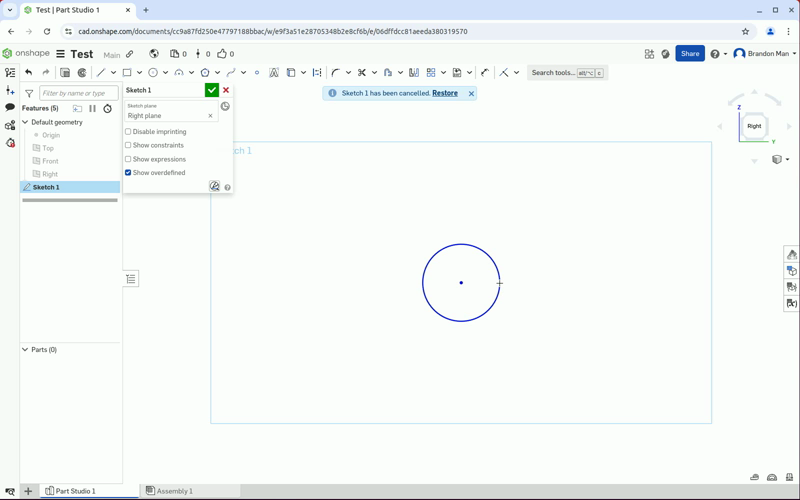
key_down(shift)
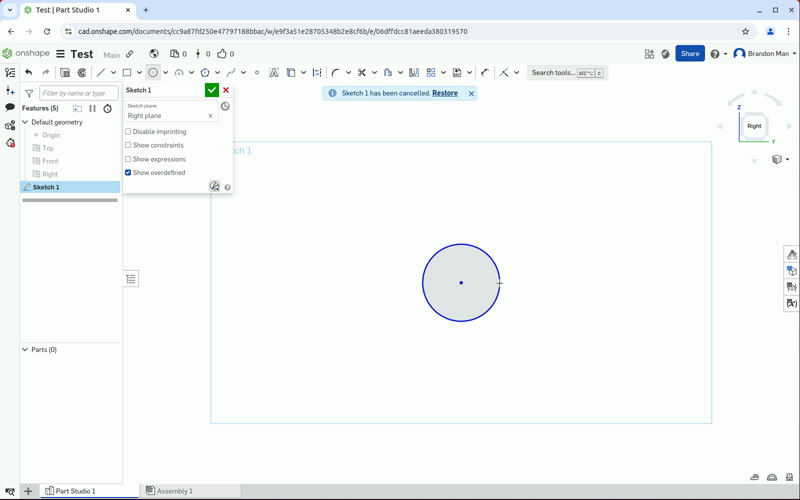
mouse_move(461, 282)
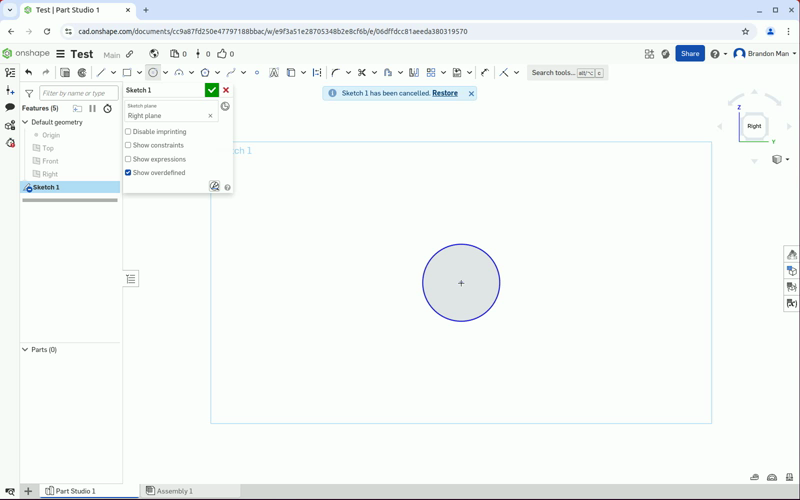
click(461, 282)
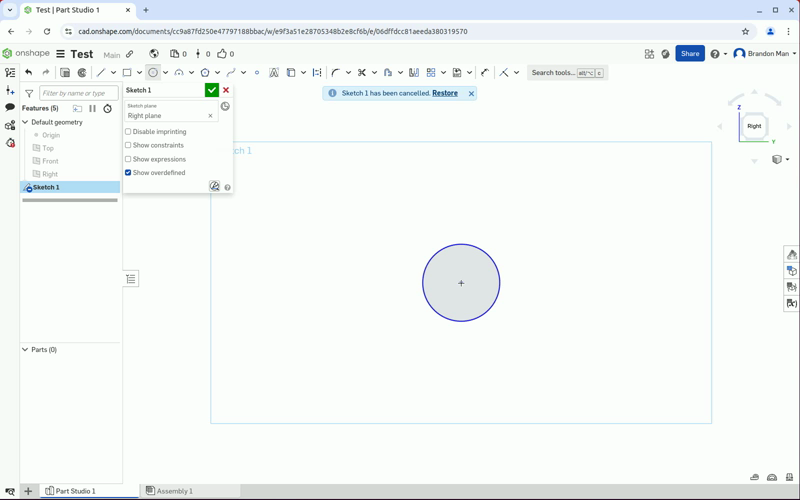
key_up(shift)
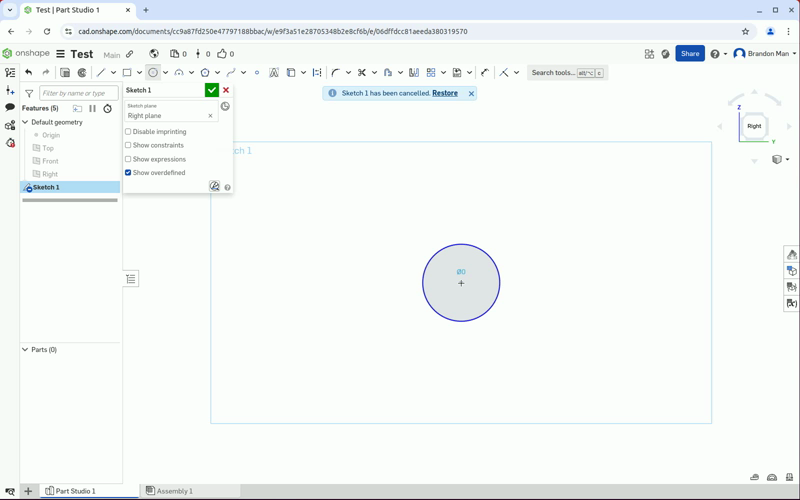
mouse_move(472, 282)
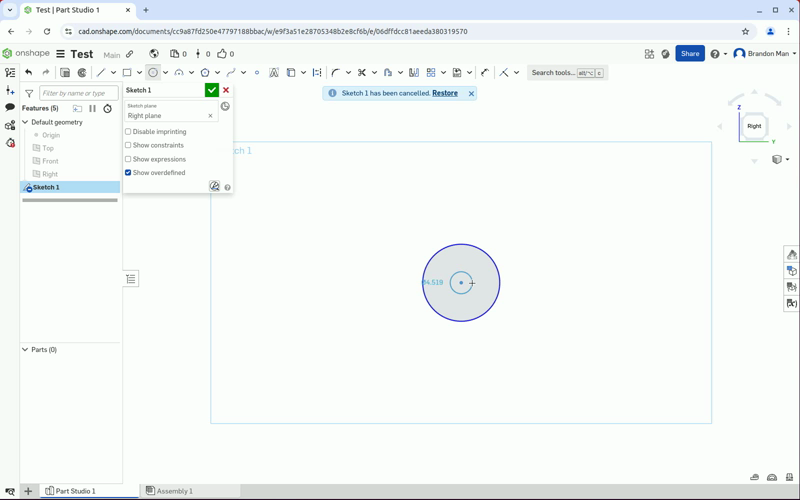
click(472, 282)
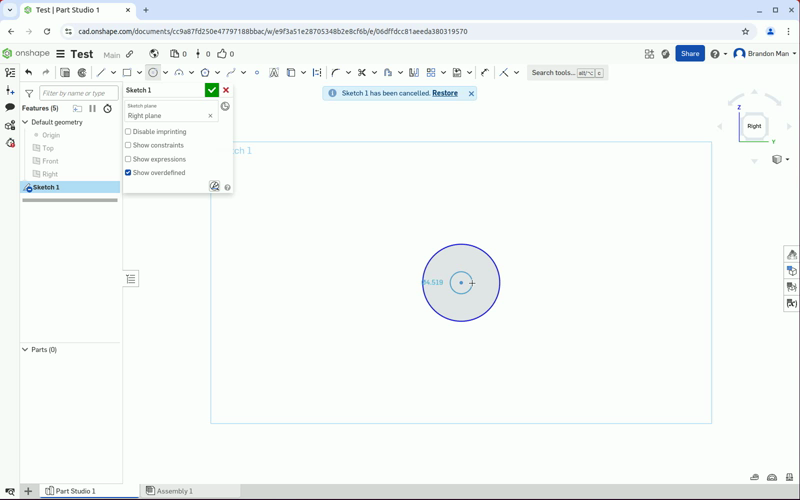
key(esc)
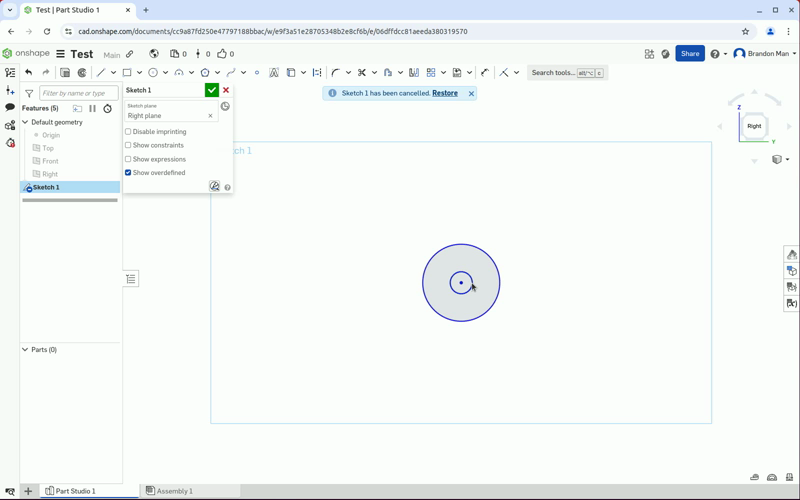
mouse_move(487, 299)
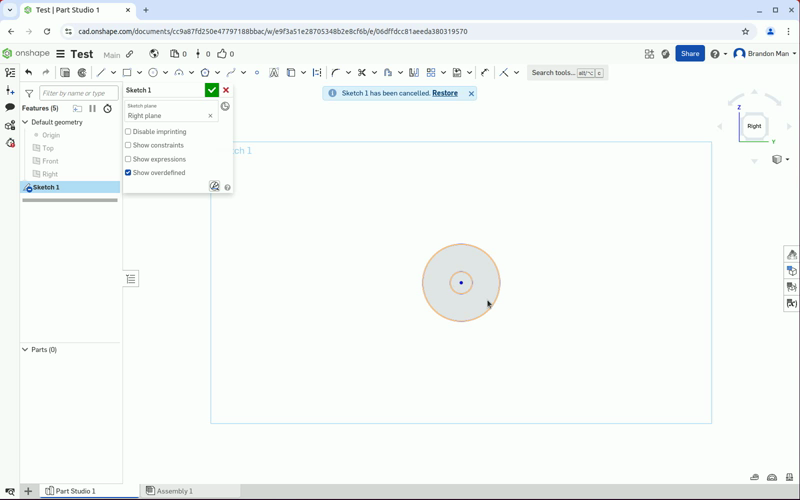
click(487, 299)
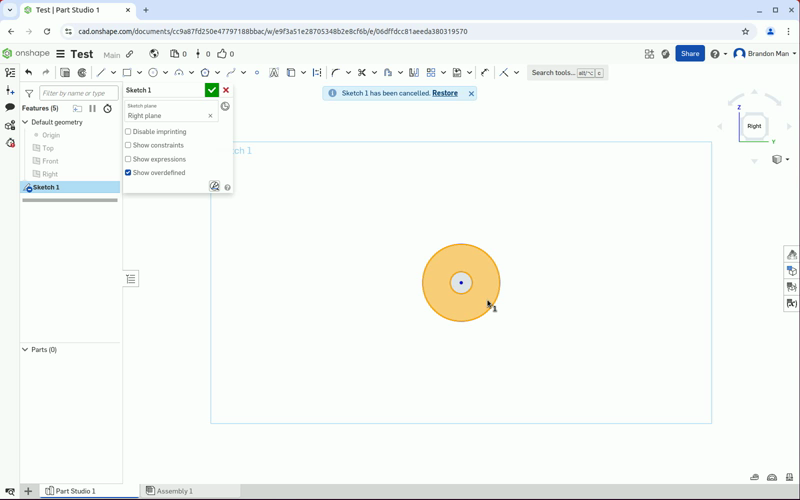
mouse_move(73, 352)
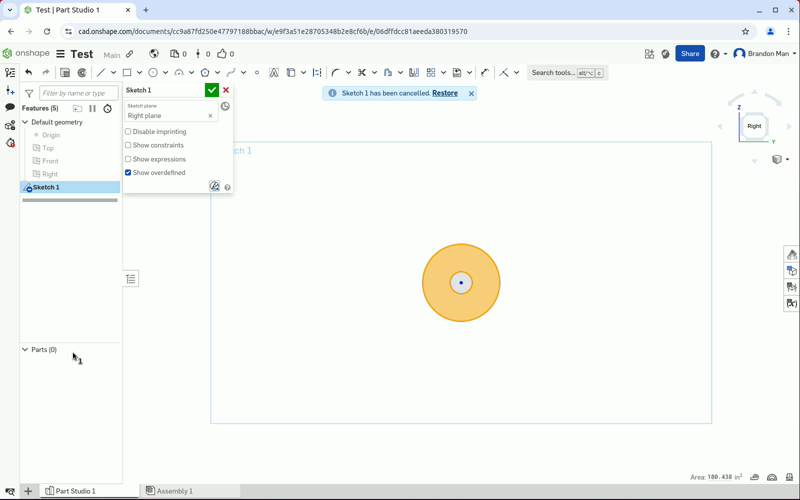
key(shift+y)
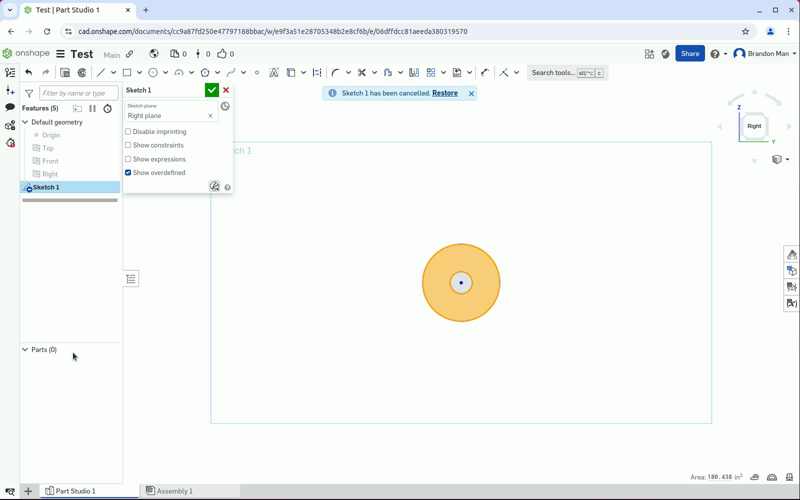
key(shift+e)
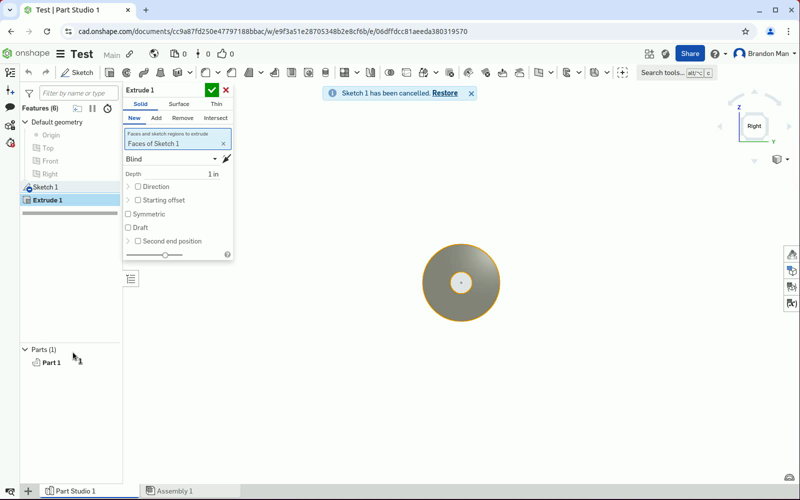
mouse_move(143, 106)
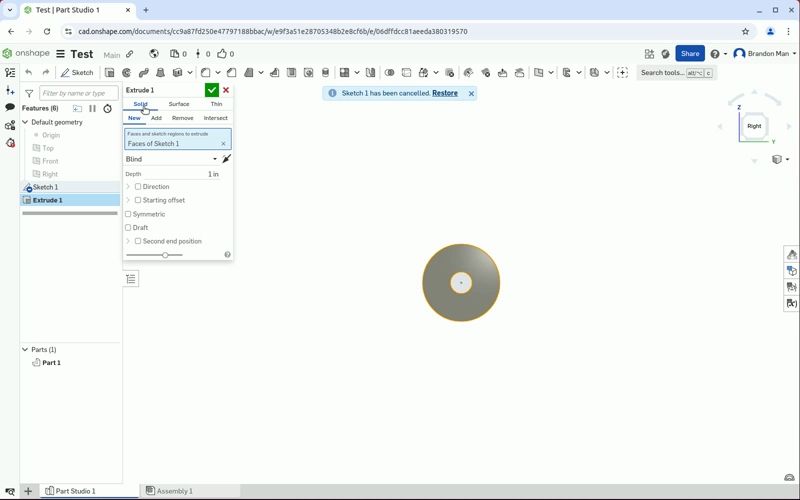
click(143, 106)
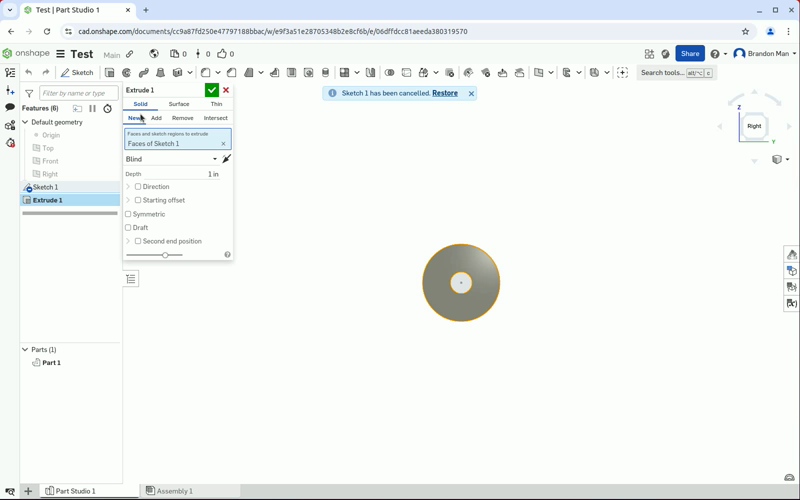
mouse_move(137, 120)
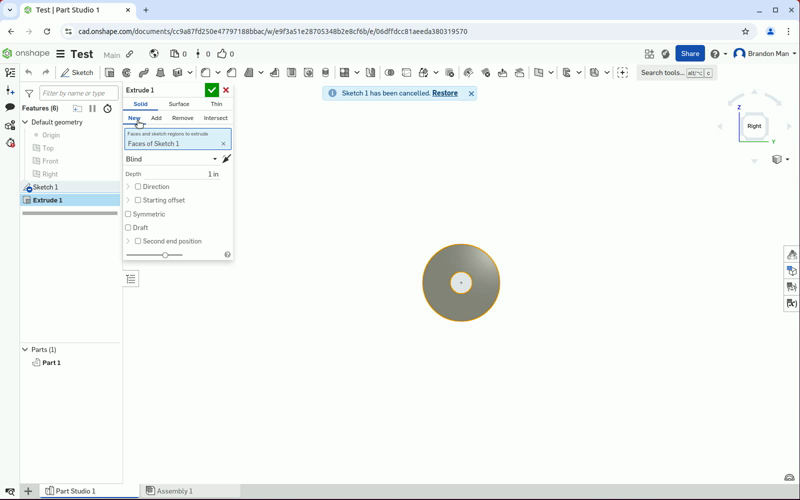
click(137, 120)
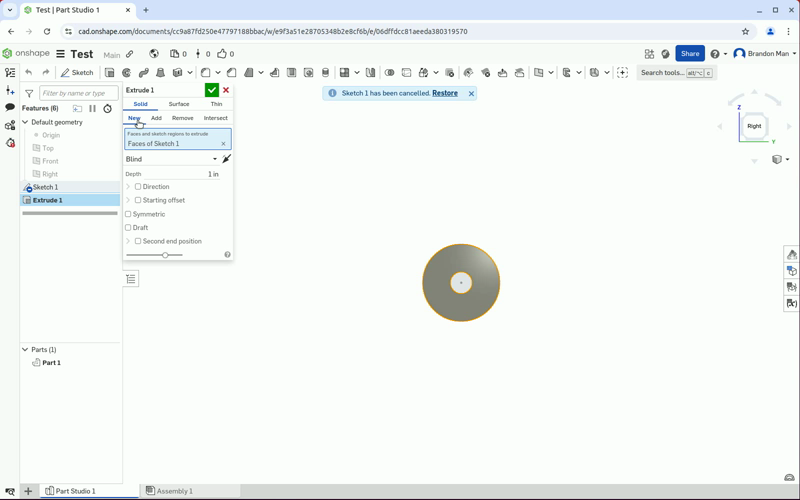
key(tab, 4)
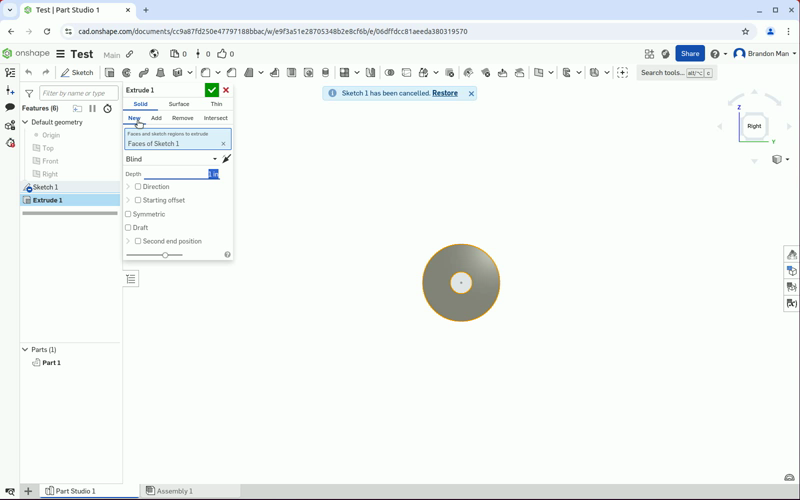
text(23.108)
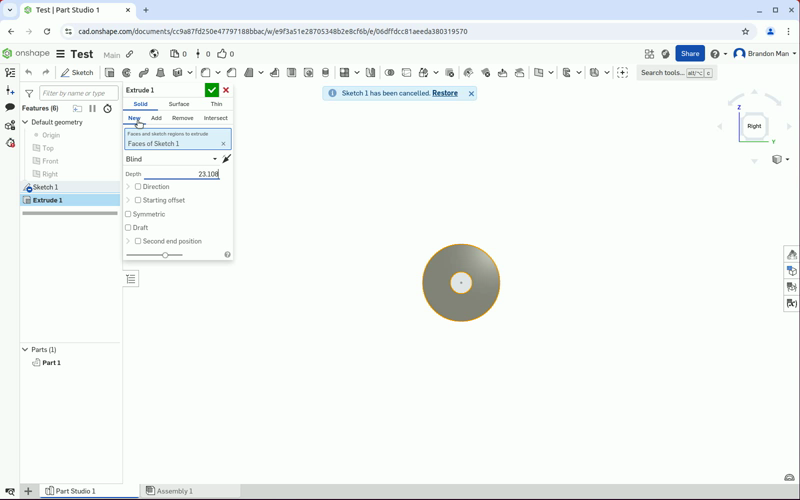
key(enter)
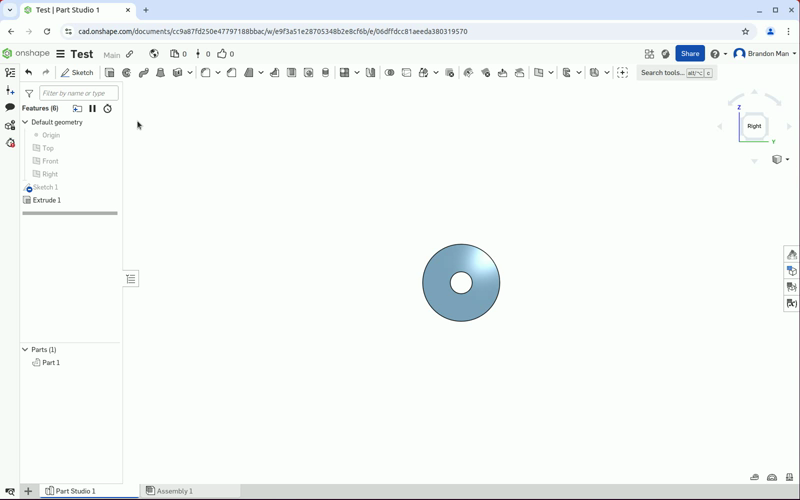
key(shift+h)
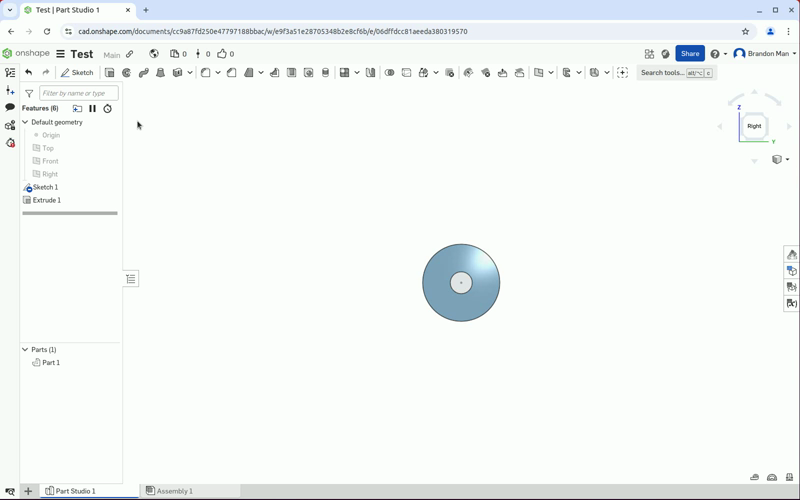
key(shift+h)
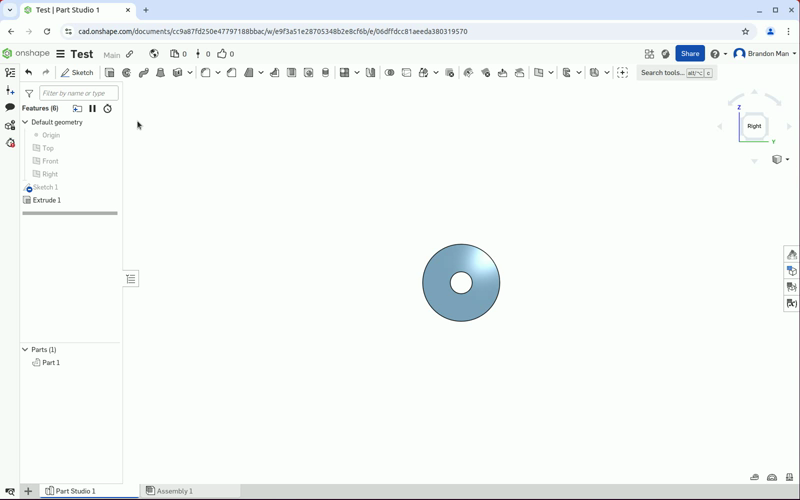
mouse_move(73, 189)
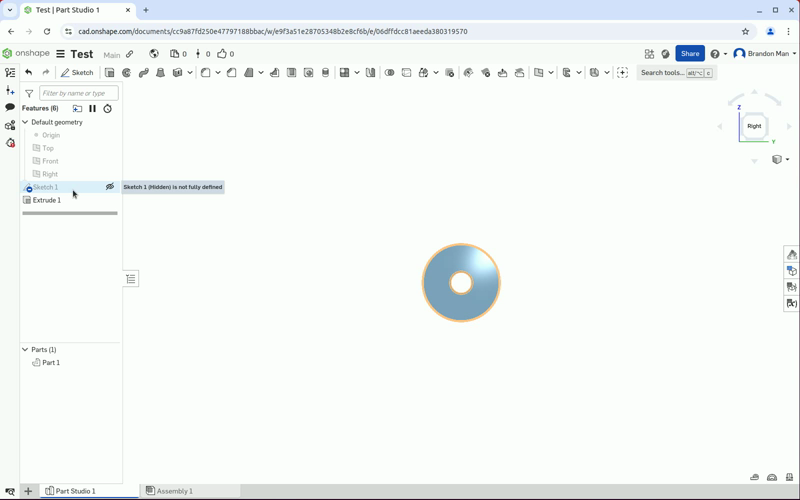
click(73, 189)
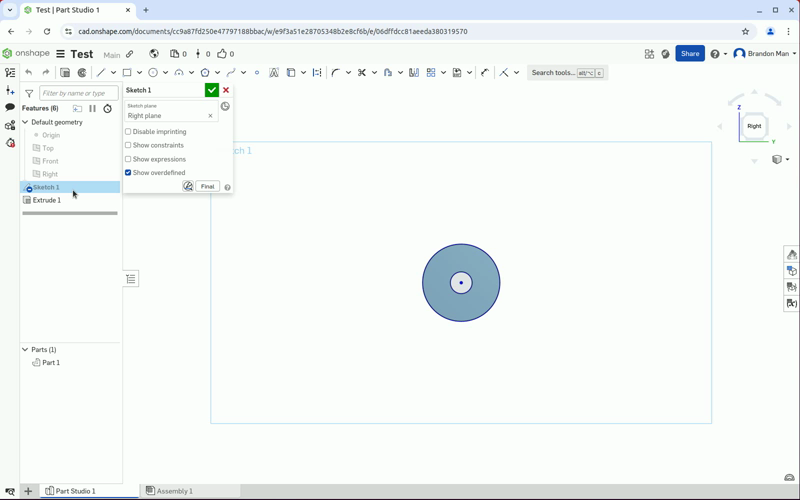
mouse_move(229, 92)
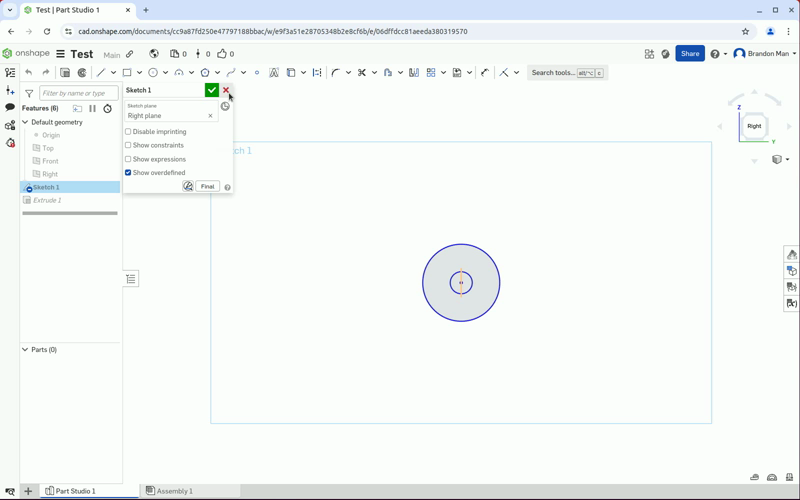
click(229, 92)
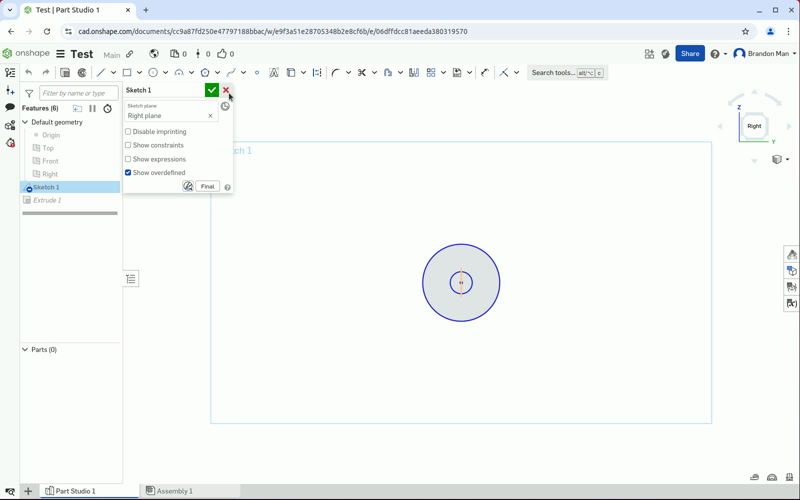
key(shift+s)
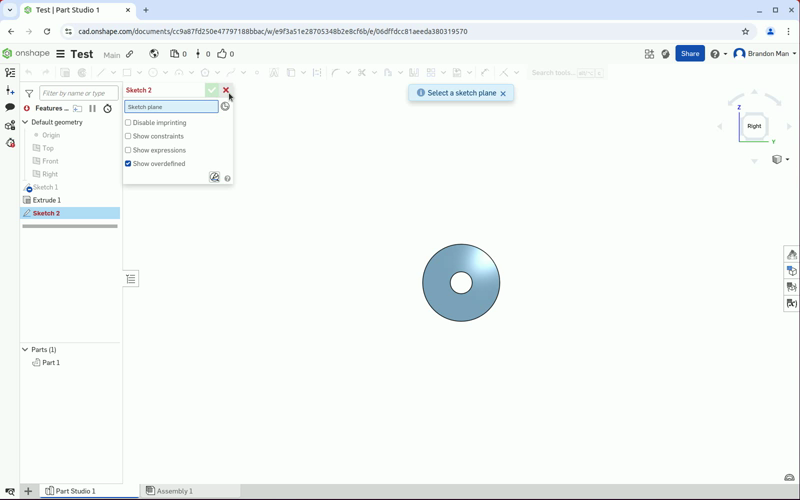
mouse_move(73, 176)
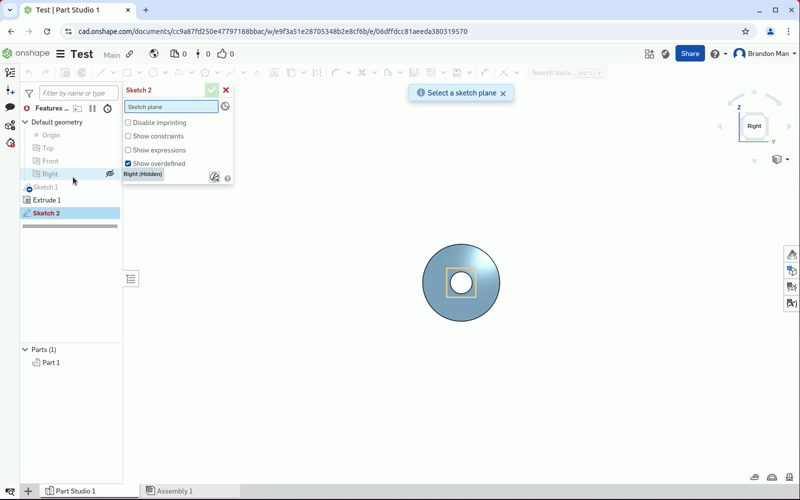
click(73, 176)
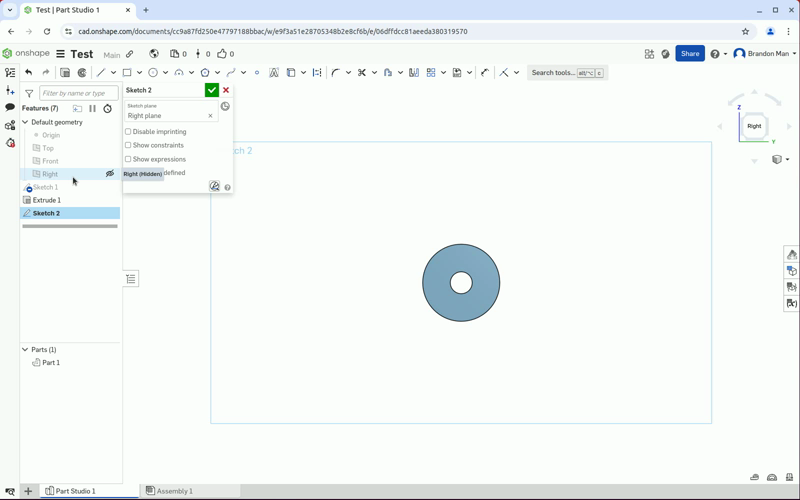
mouse_move(73, 352)
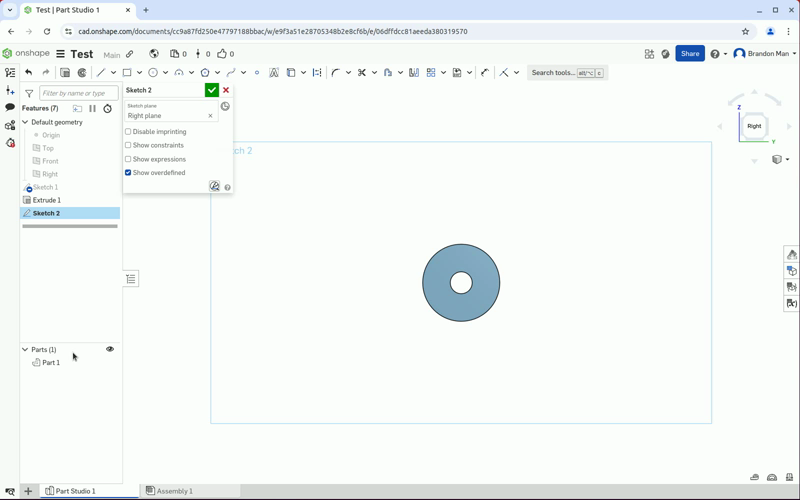
key(y)
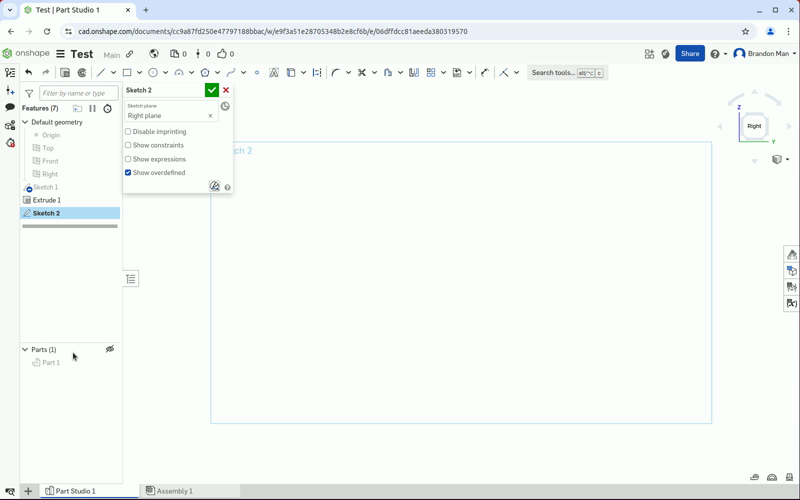
key(c)
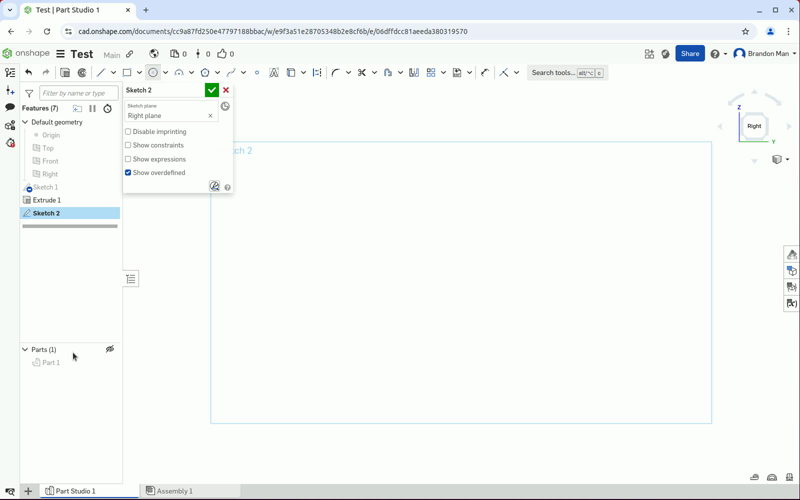
key_down(shift)
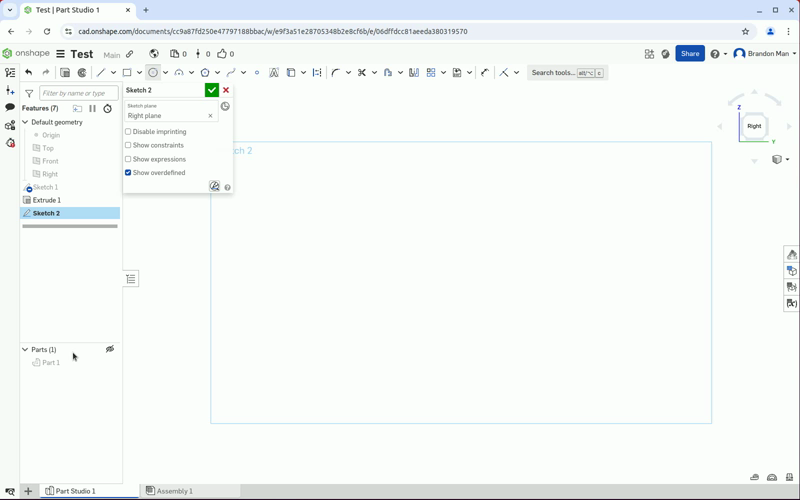
mouse_move(460, 282)
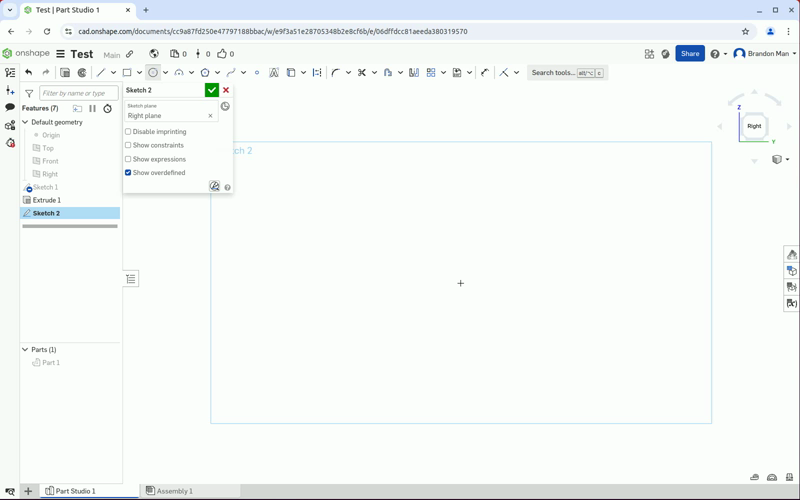
click(460, 282)
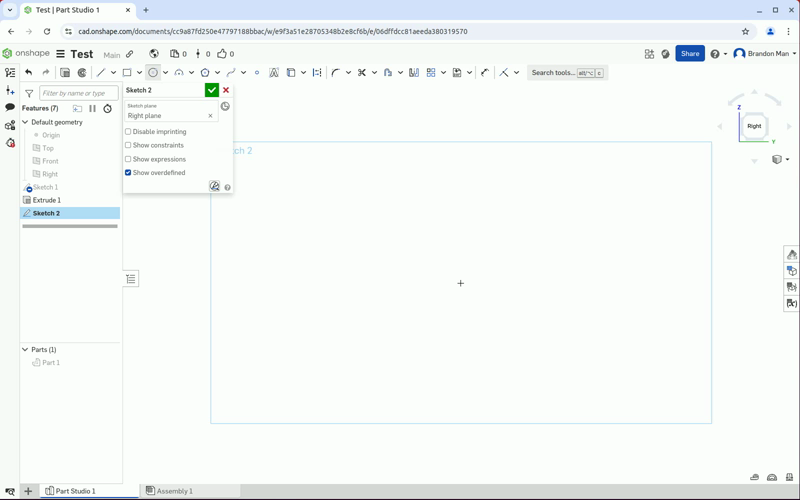
key_up(shift)
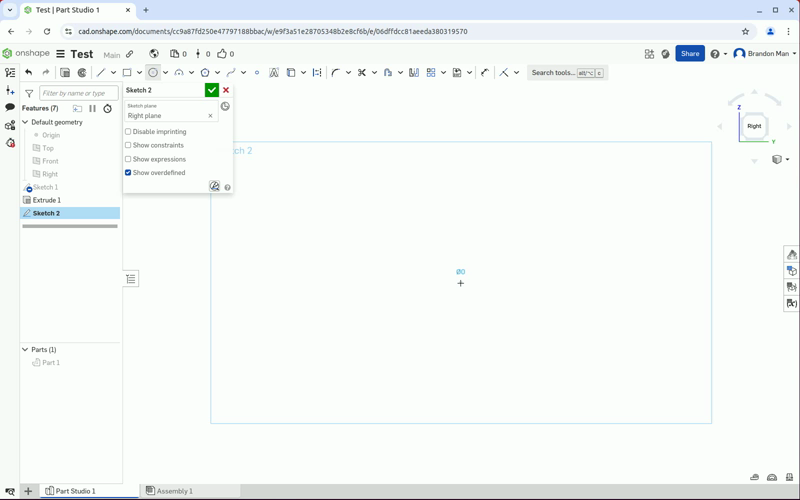
mouse_move(472, 282)
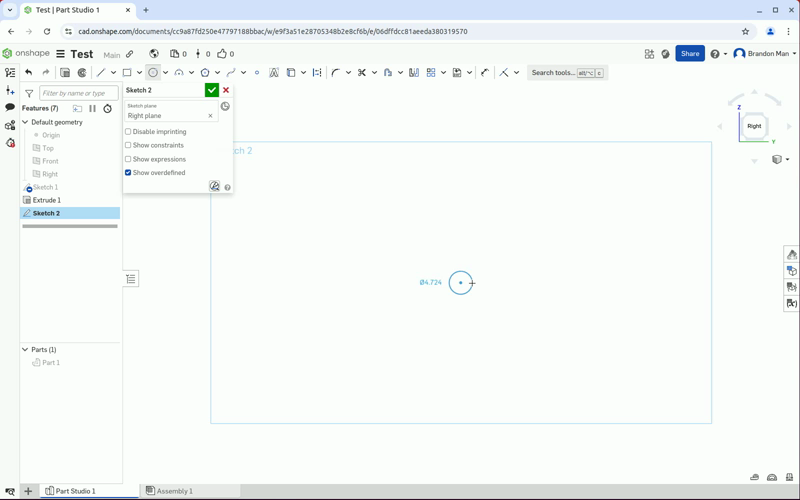
click(472, 282)
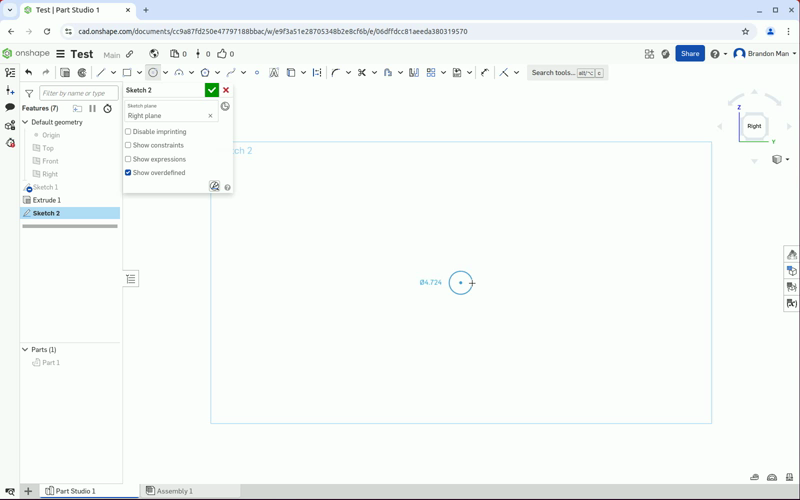
key(esc)
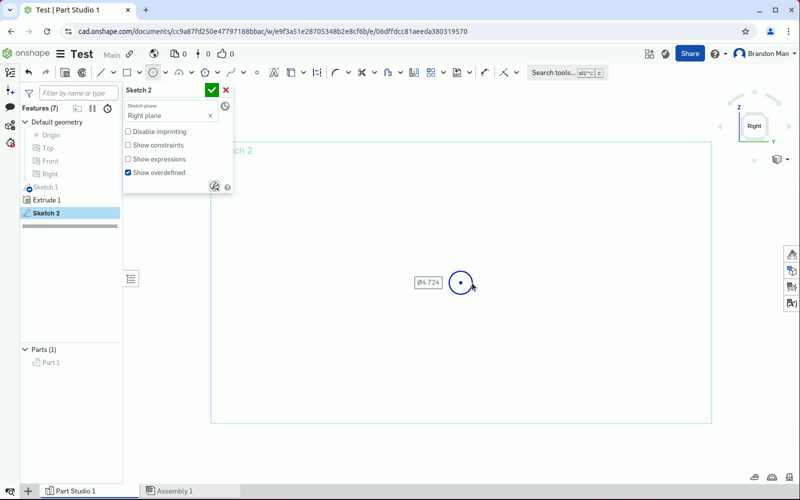
mouse_move(452, 284)
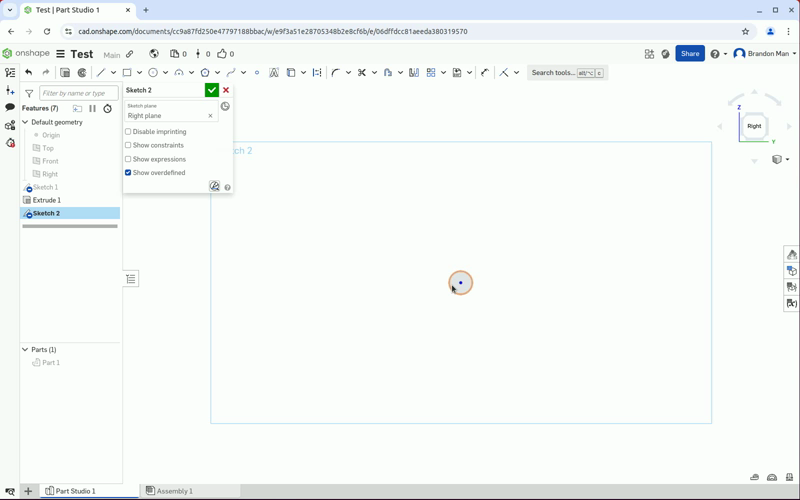
scroll(6)
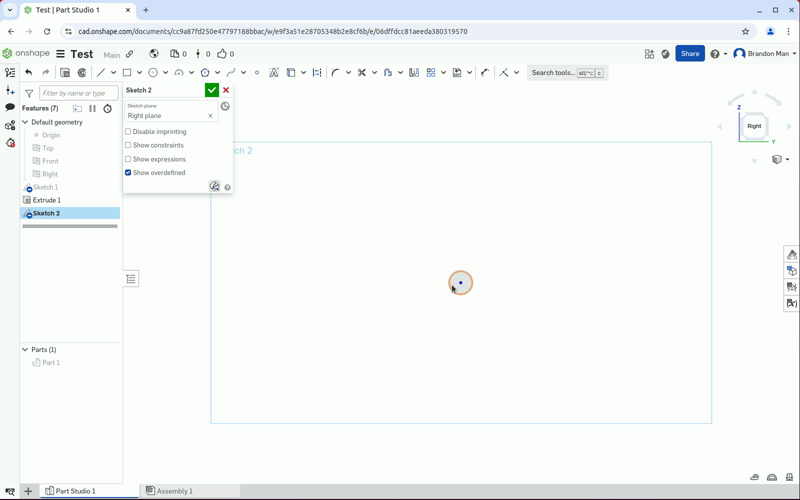
scroll(6)
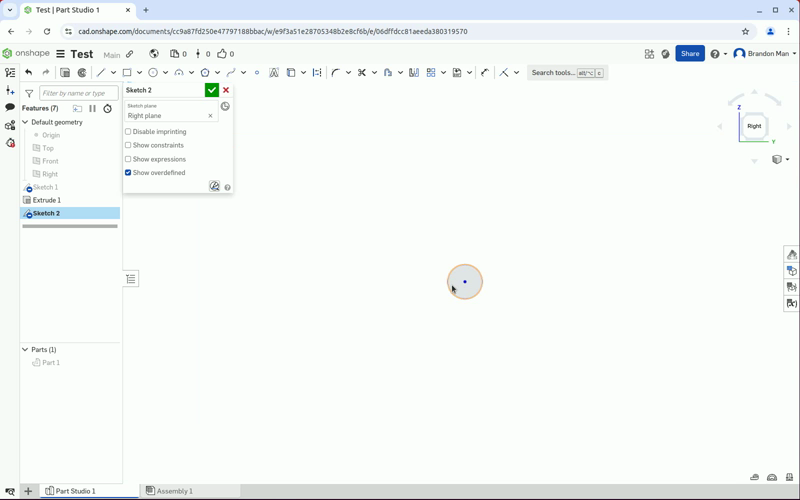
scroll(6)
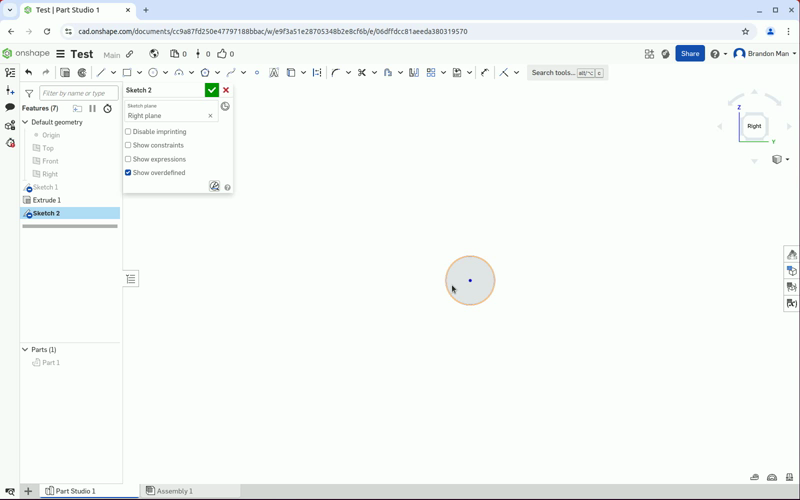
scroll(6)
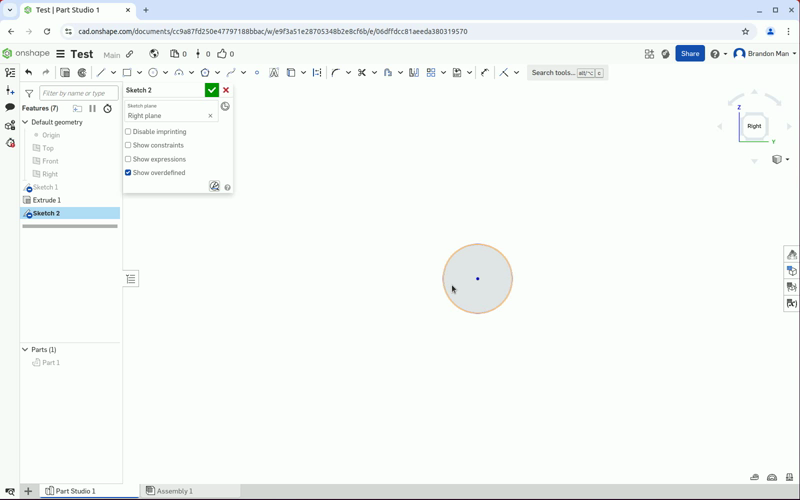
scroll(6)
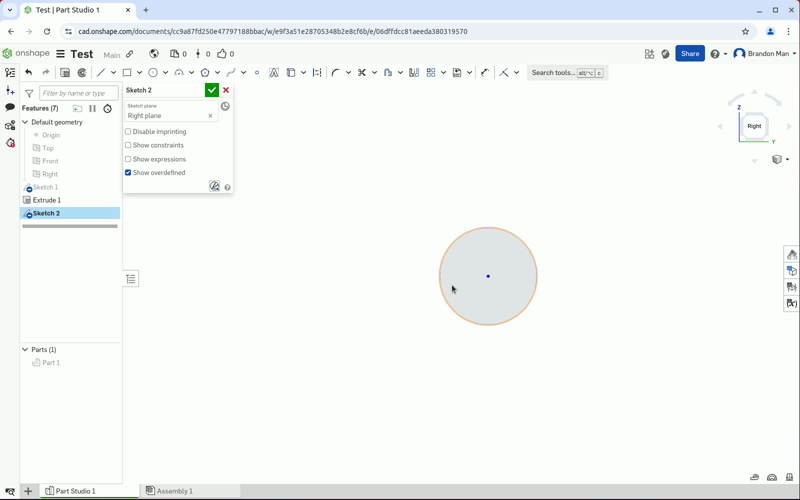
scroll(6)
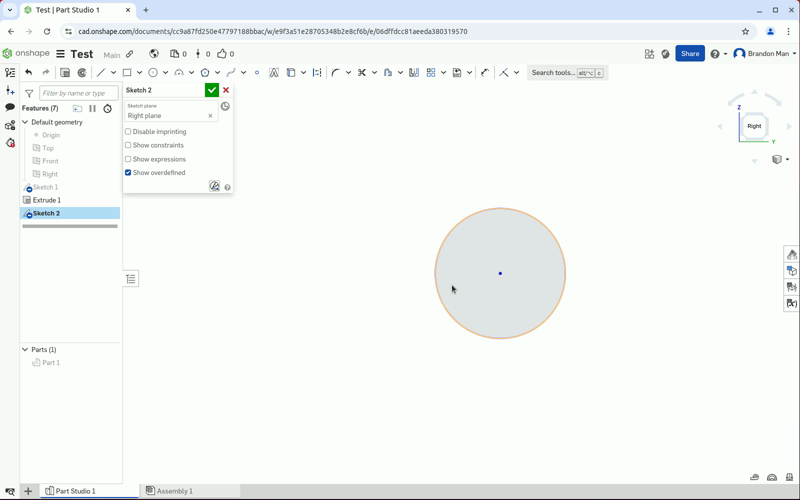
scroll(6)
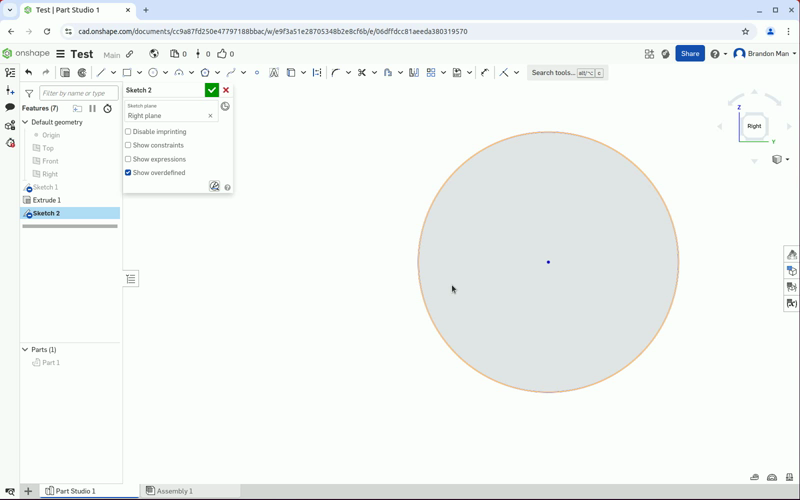
click(452, 284)
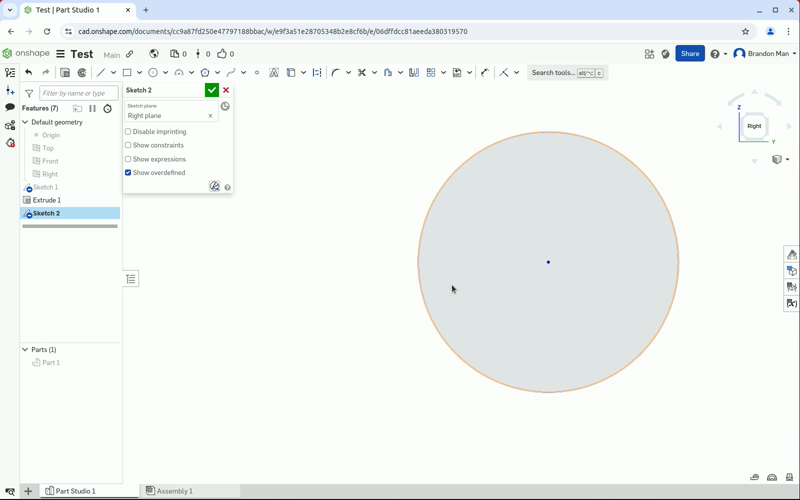
scroll(-6)
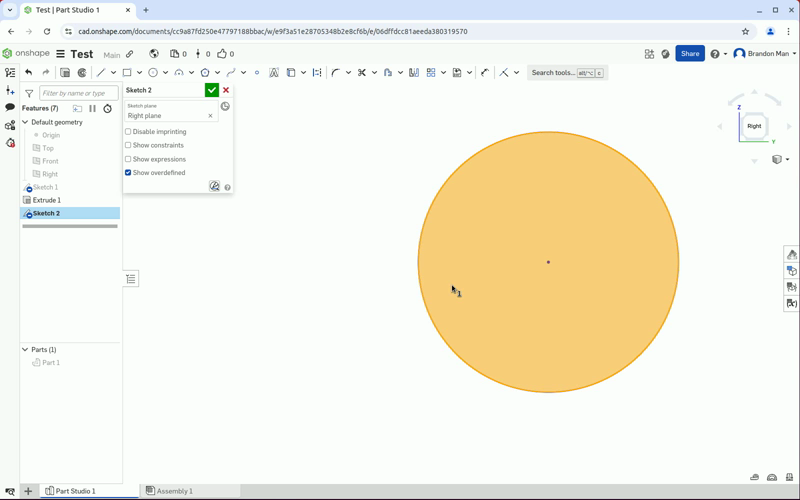
scroll(-6)
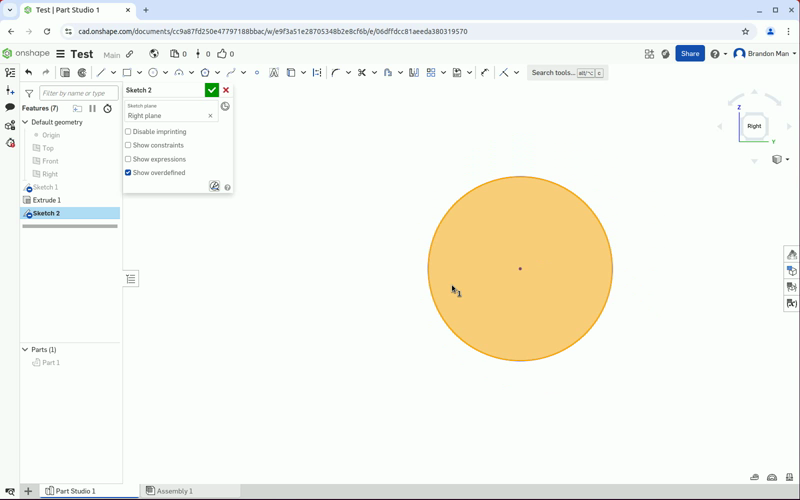
scroll(-6)
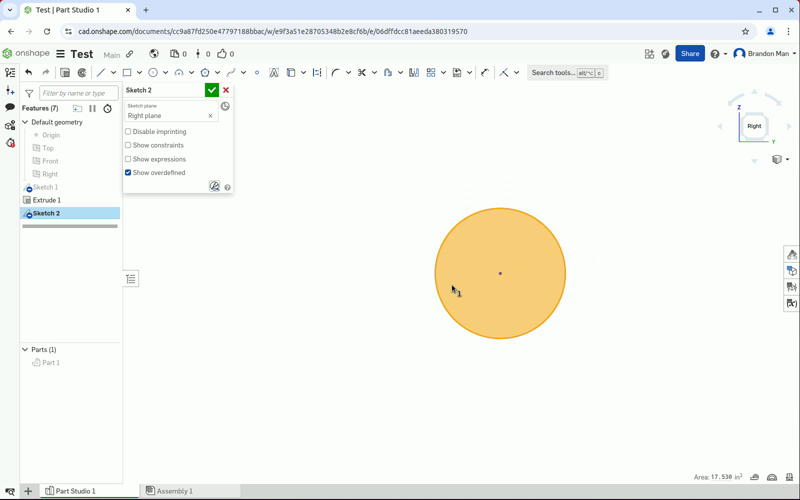
scroll(-6)
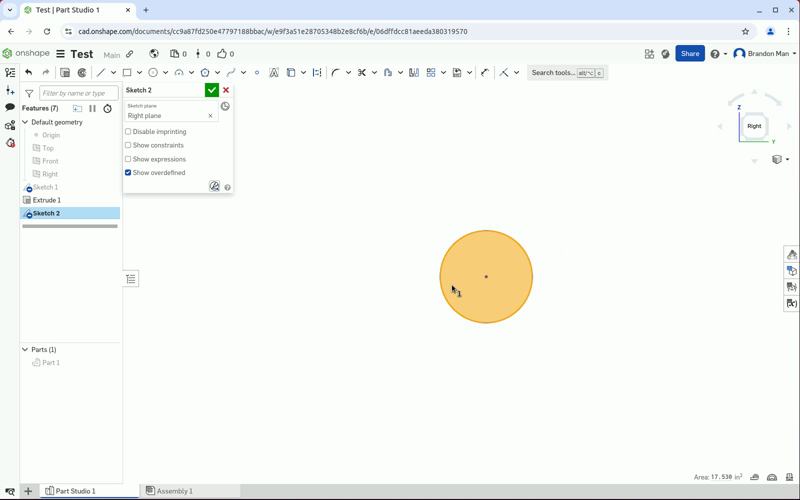
scroll(-6)
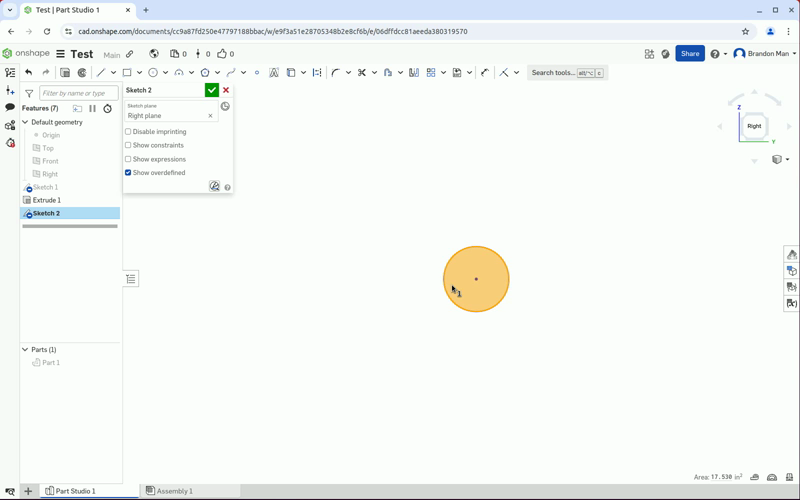
scroll(-6)
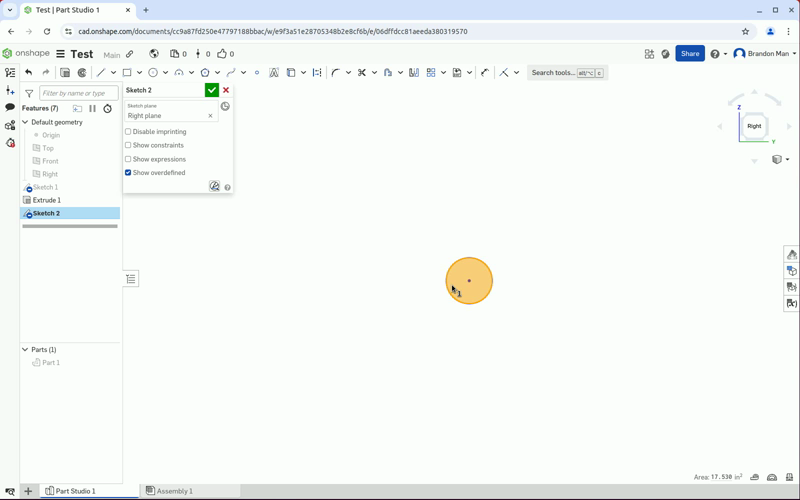
scroll(-6)
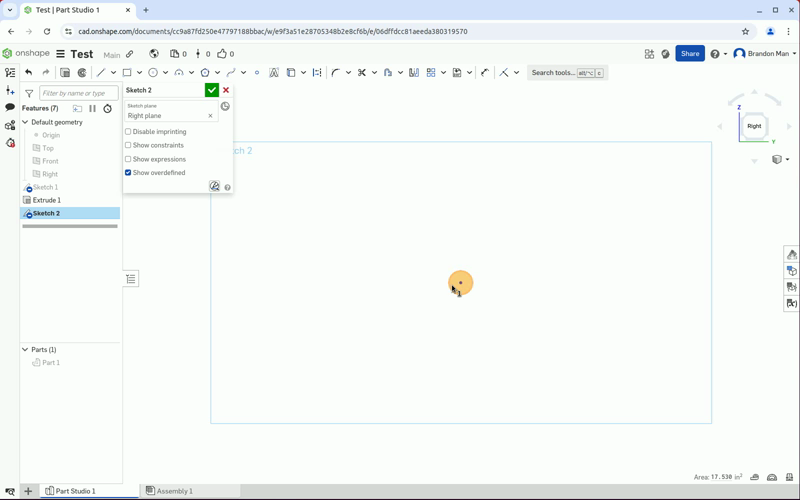
mouse_move(73, 352)
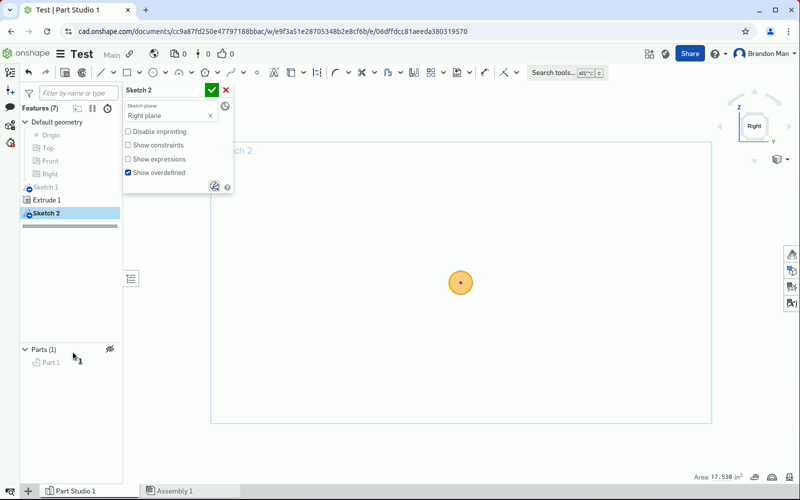
key(shift+y)
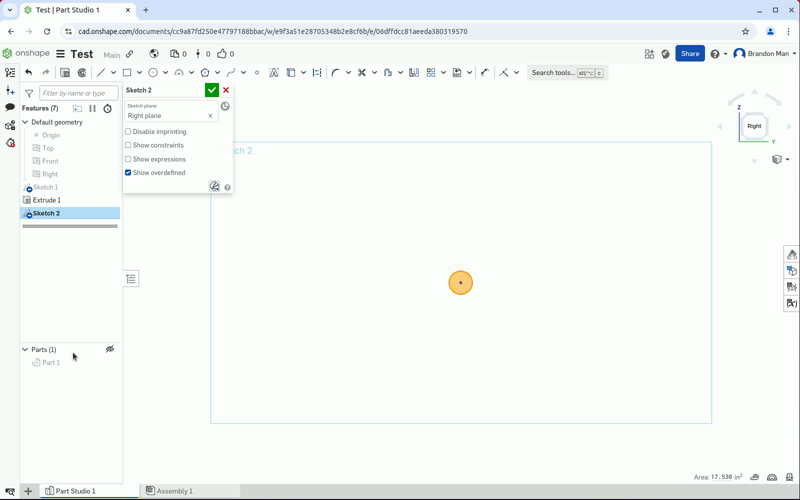
key(shift+e)
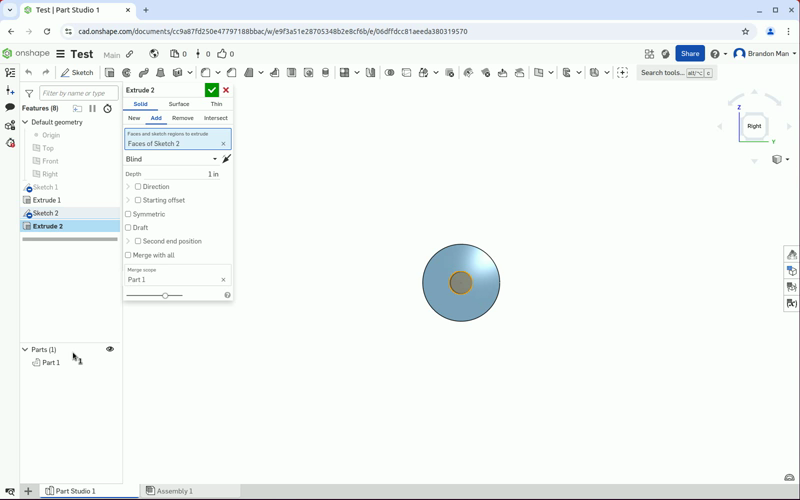
mouse_move(143, 106)
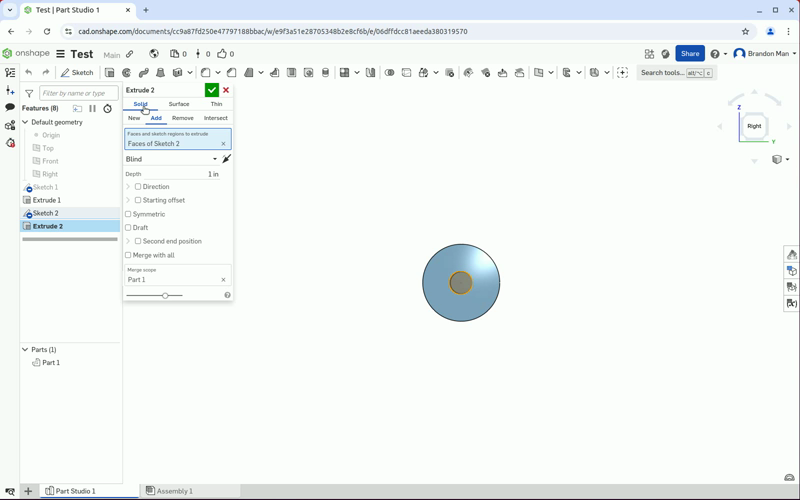
click(143, 106)
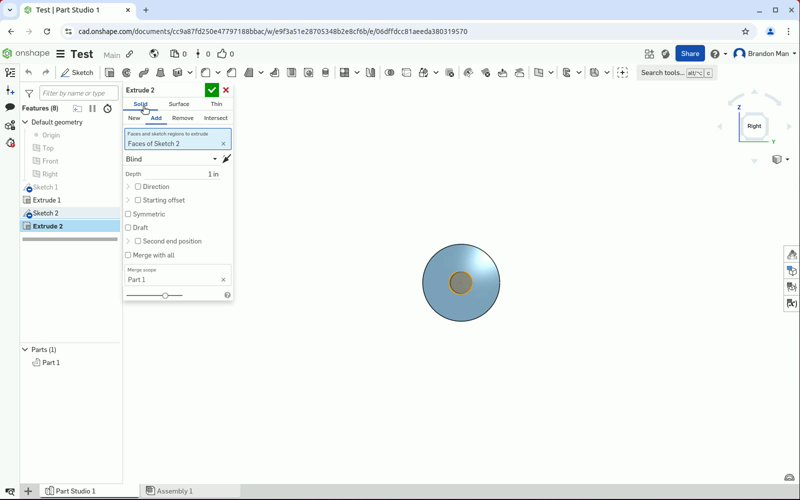
mouse_move(137, 120)
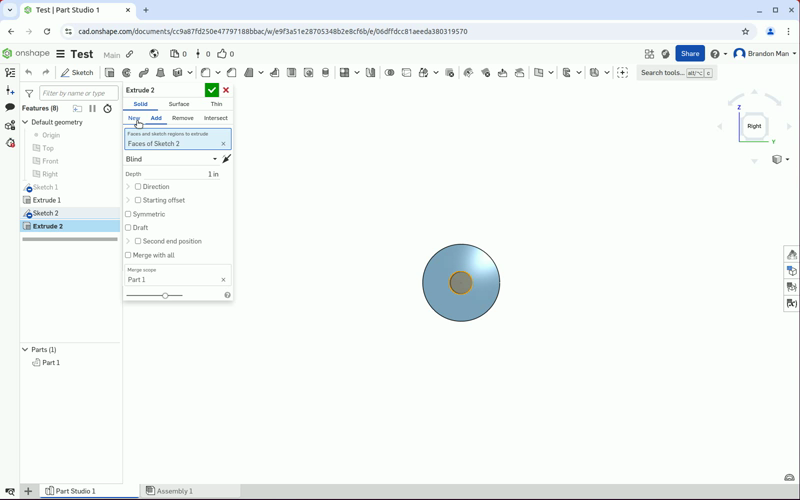
click(137, 120)
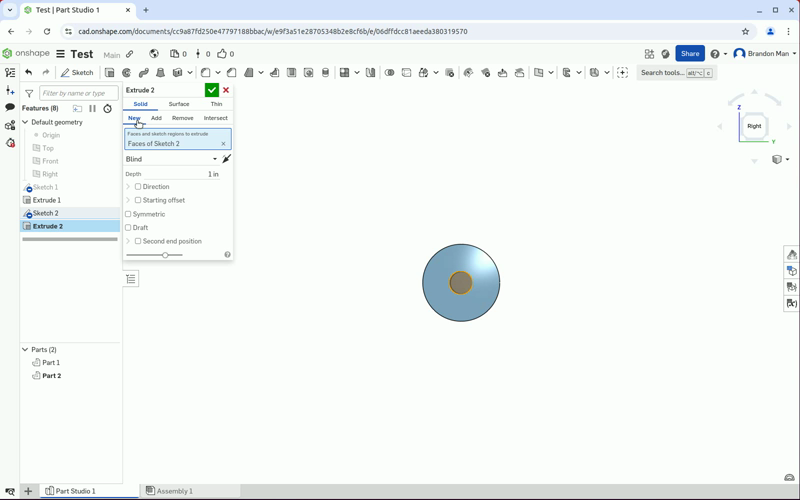
key(tab, 4)
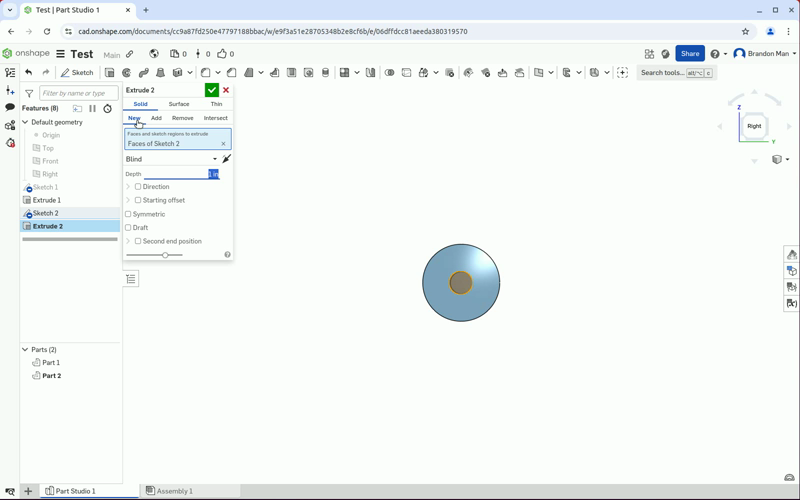
text(23.108)
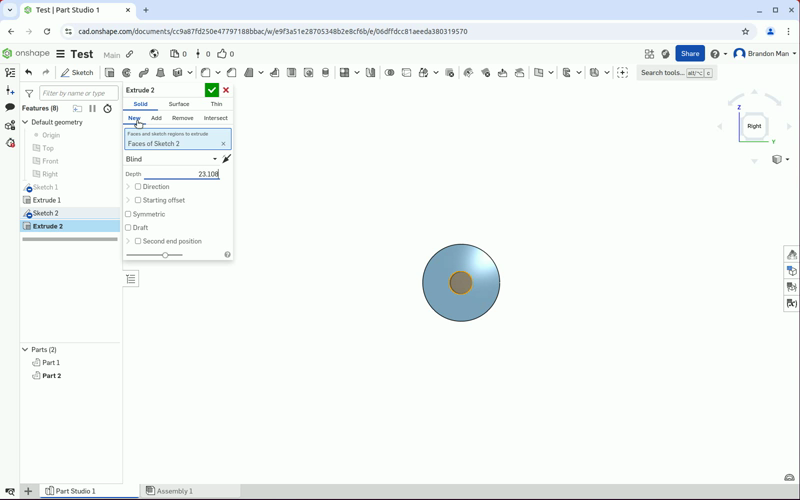
key(enter)
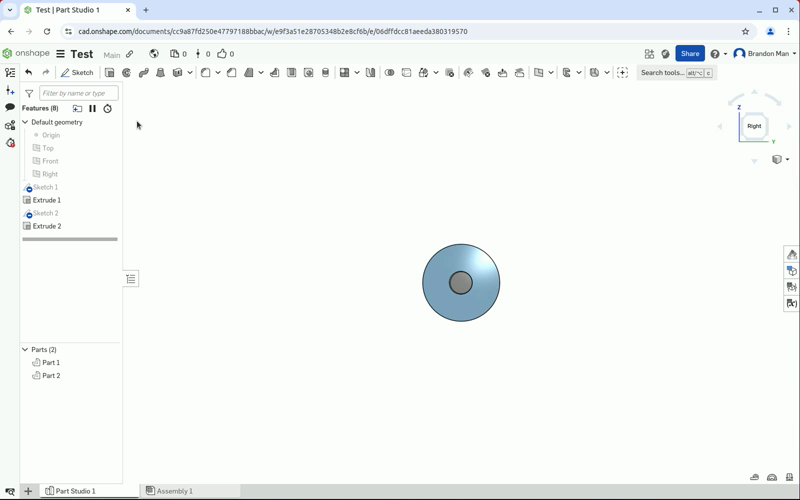
key(shift+h)
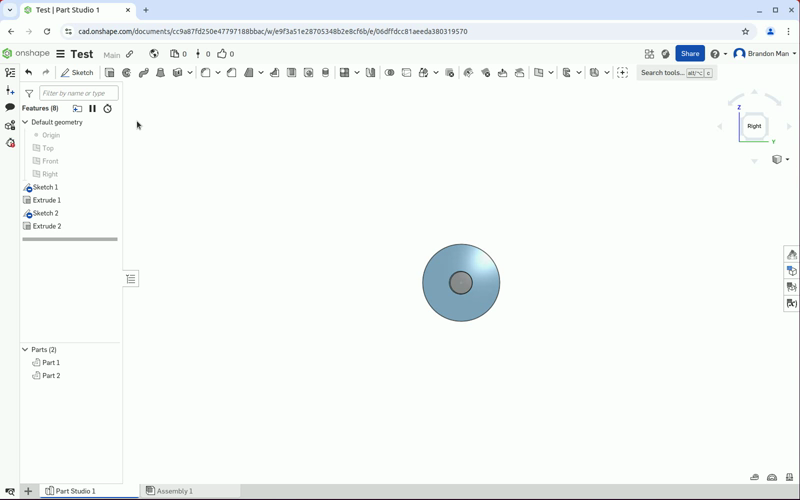
key(shift+h)
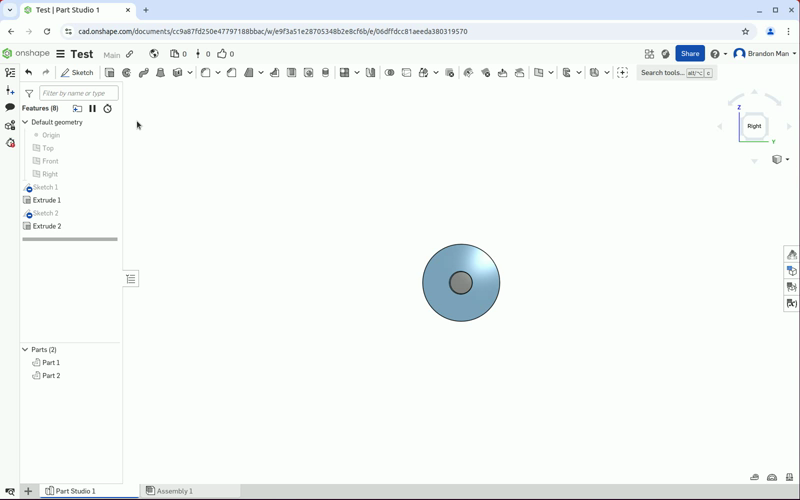
mouse_move(73, 189)
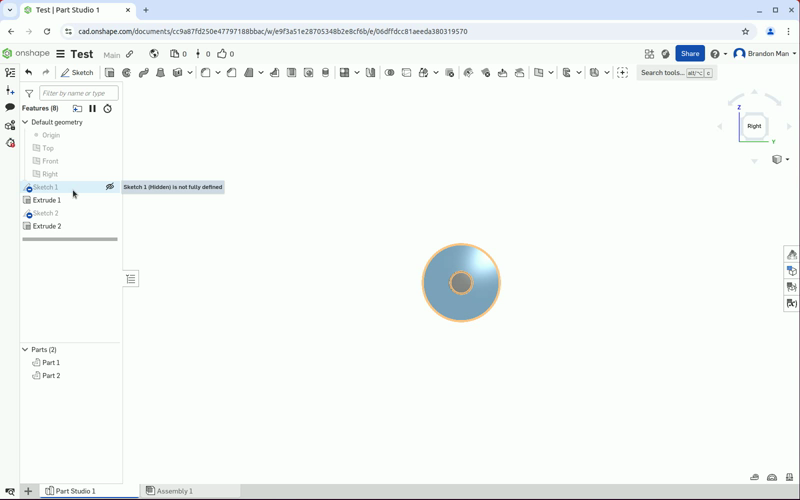
click(73, 189)
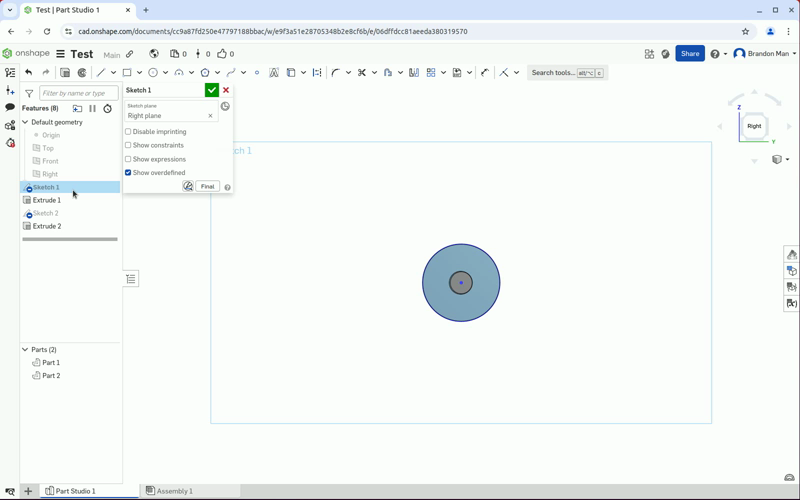
mouse_move(229, 92)
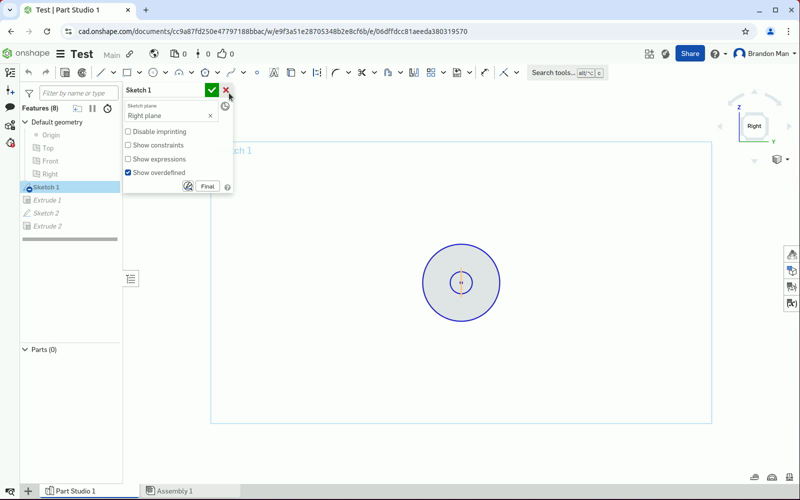
click(229, 92)
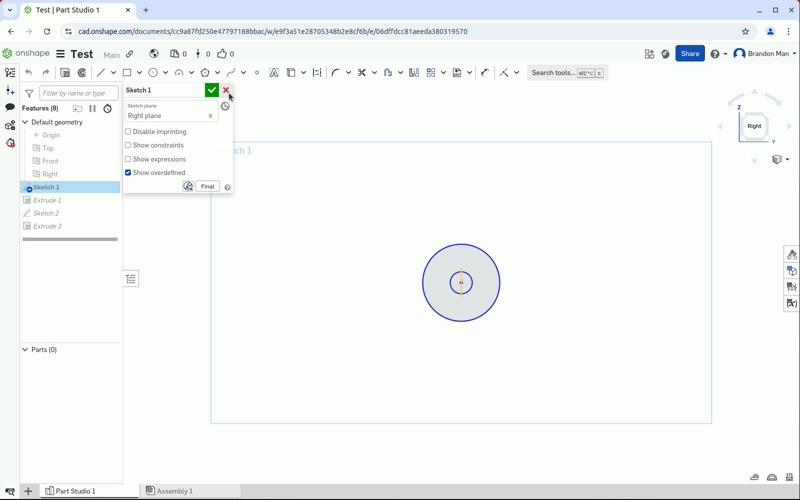
key(shift+s)
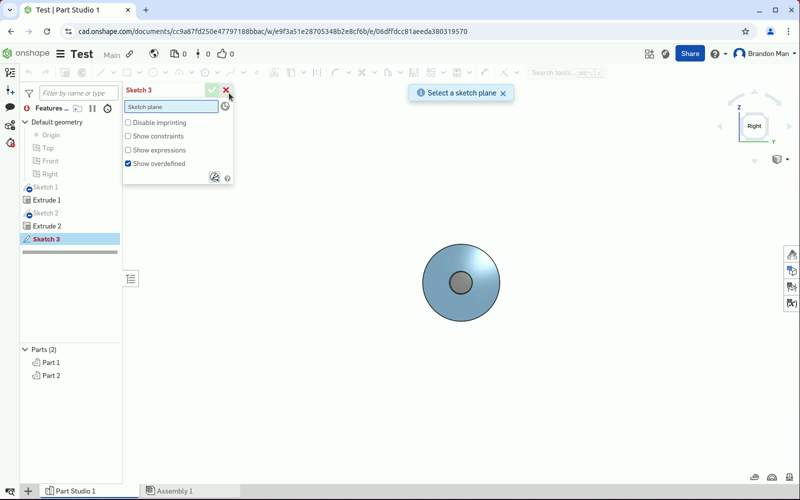
mouse_move(73, 176)
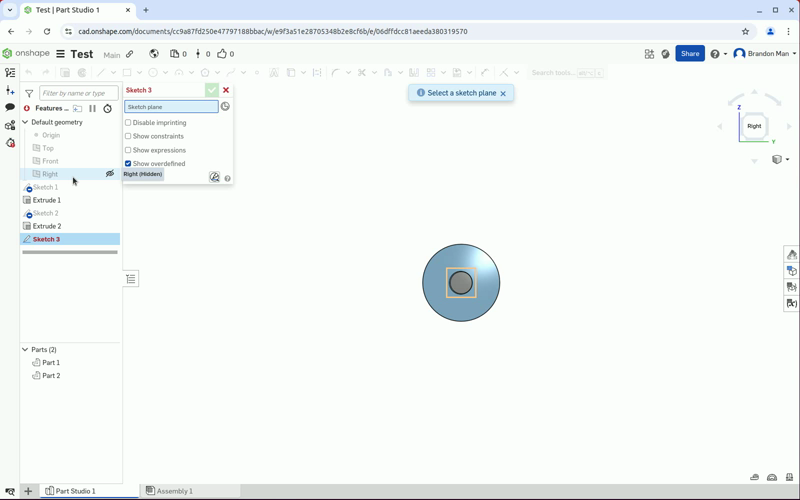
click(73, 176)
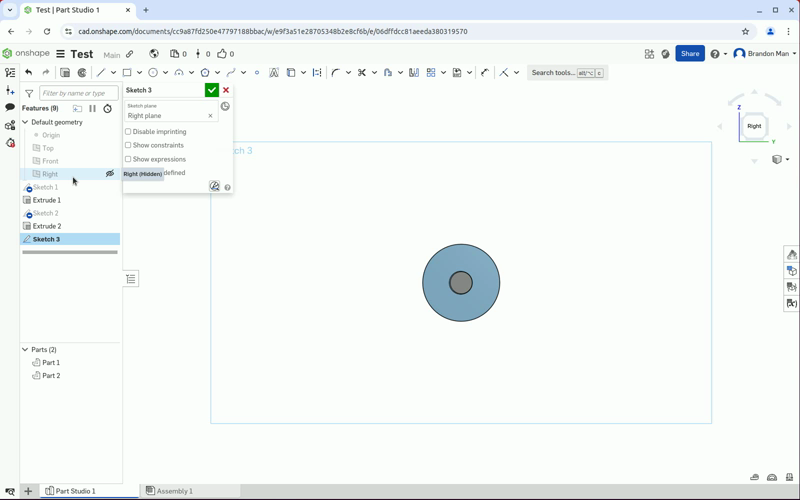
mouse_move(73, 352)
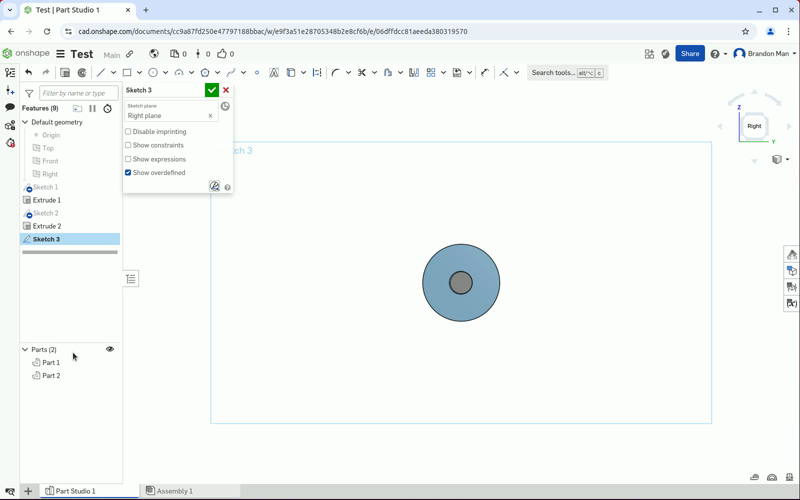
key(y)
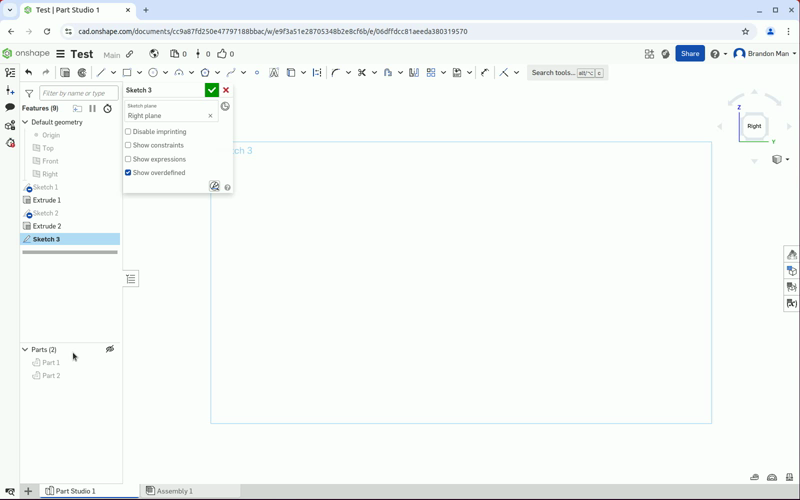
key(c)
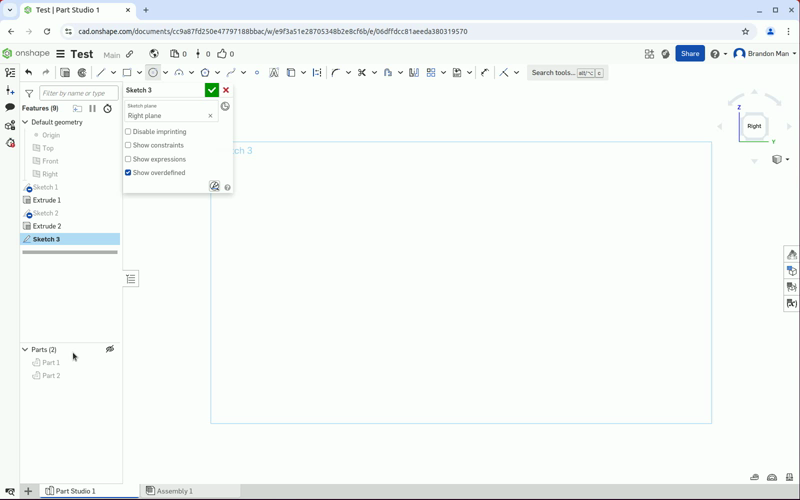
key_down(shift)
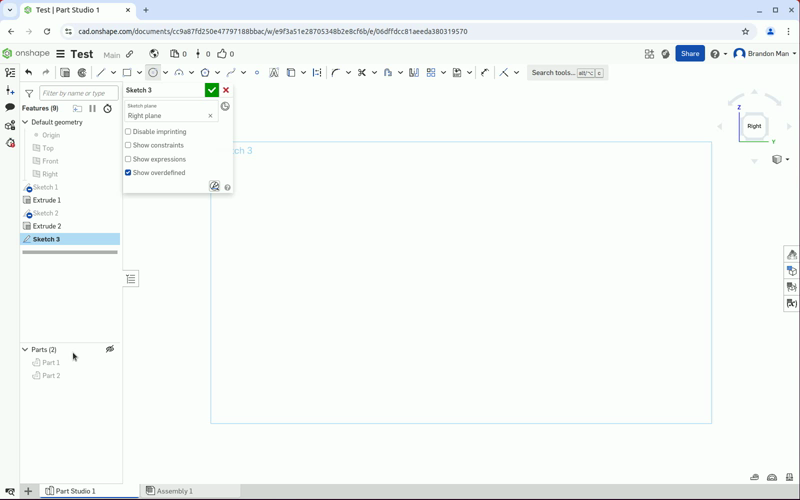
mouse_move(460, 282)
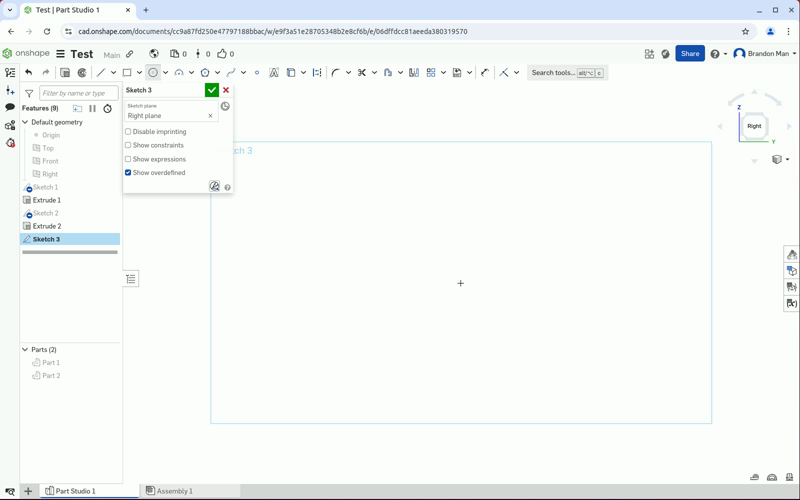
click(460, 282)
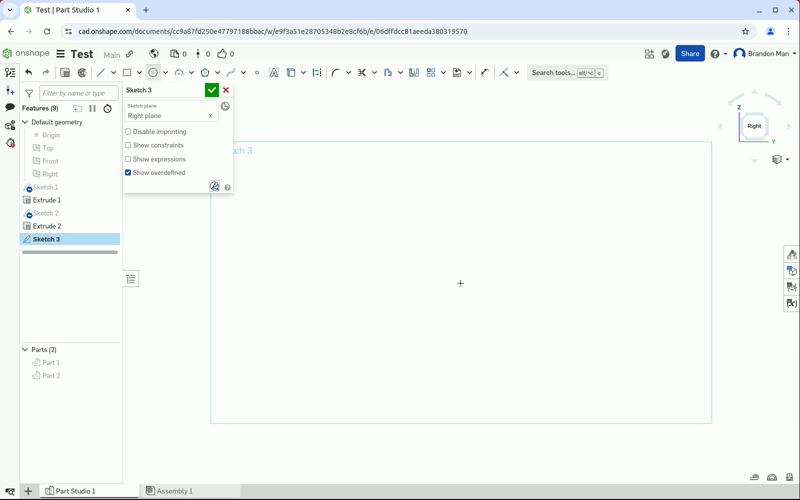
key_up(shift)
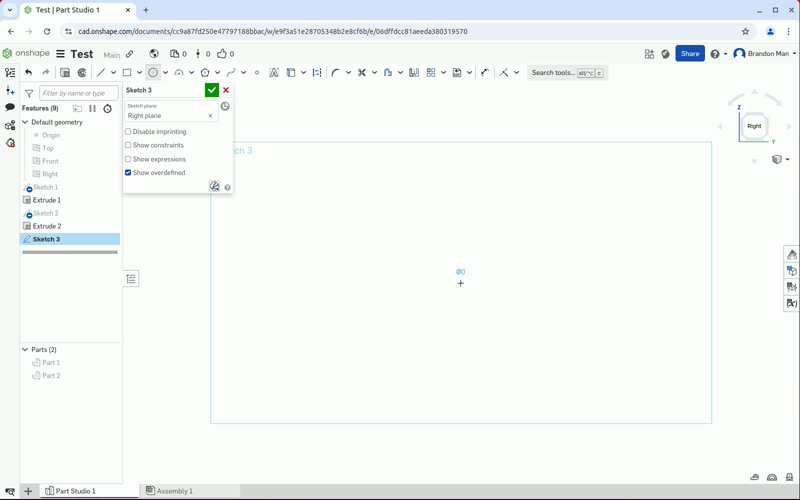
mouse_move(472, 282)
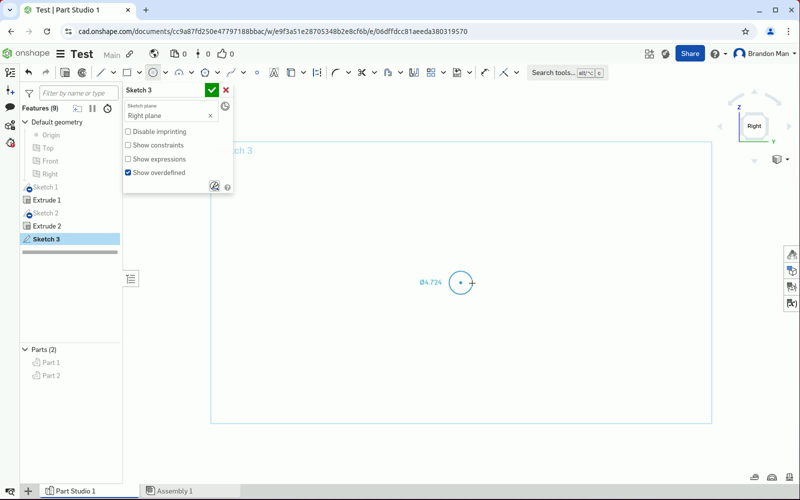
click(472, 282)
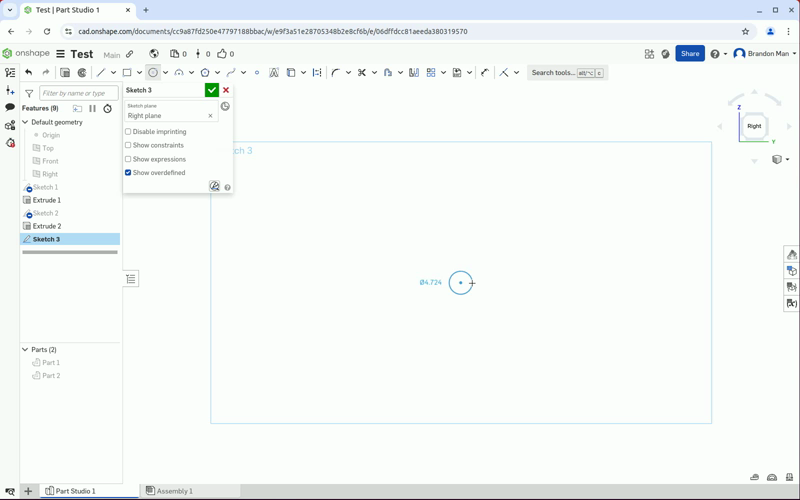
key(esc)
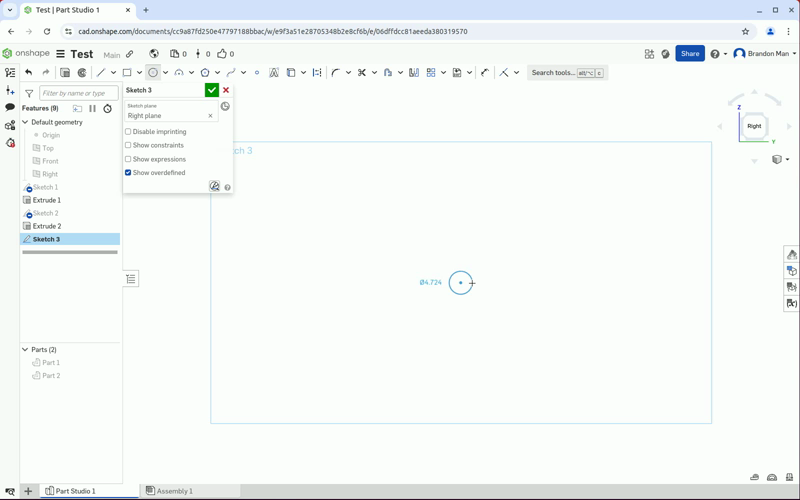
mouse_move(457, 289)
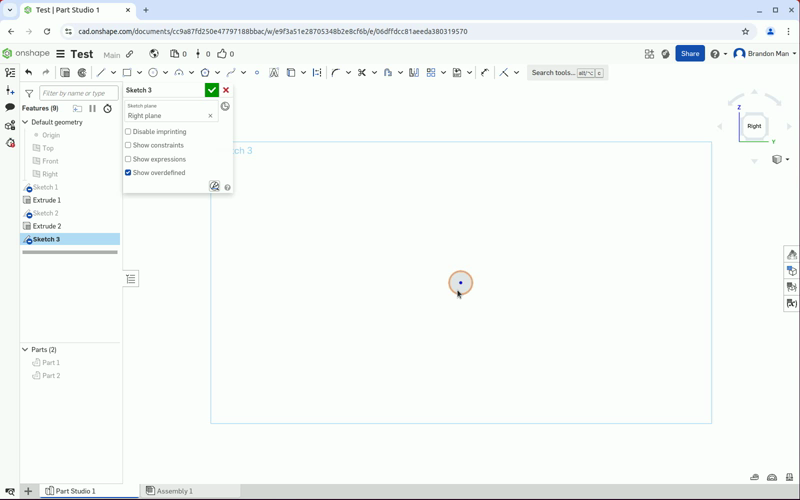
scroll(6)
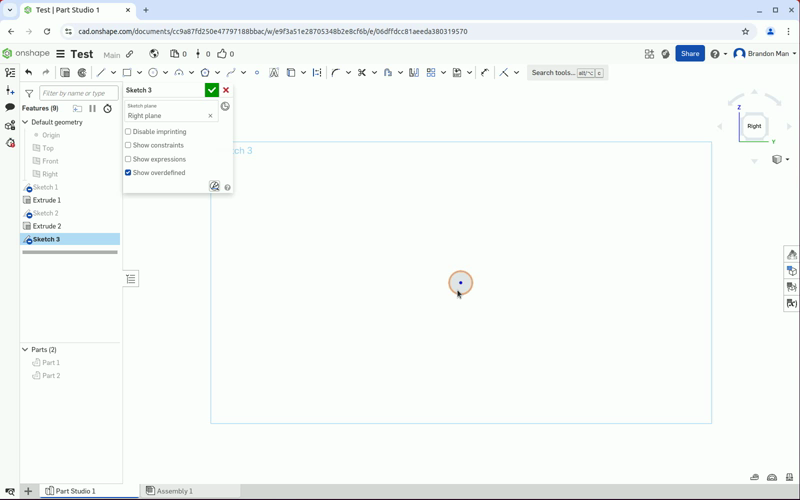
scroll(6)
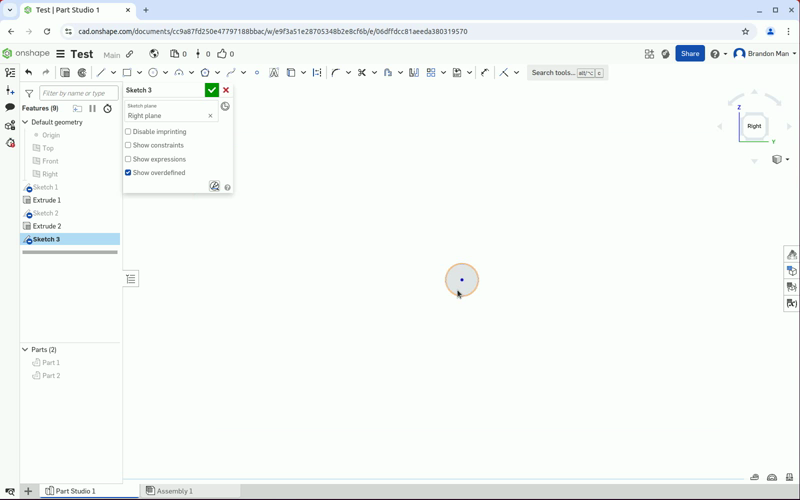
scroll(6)
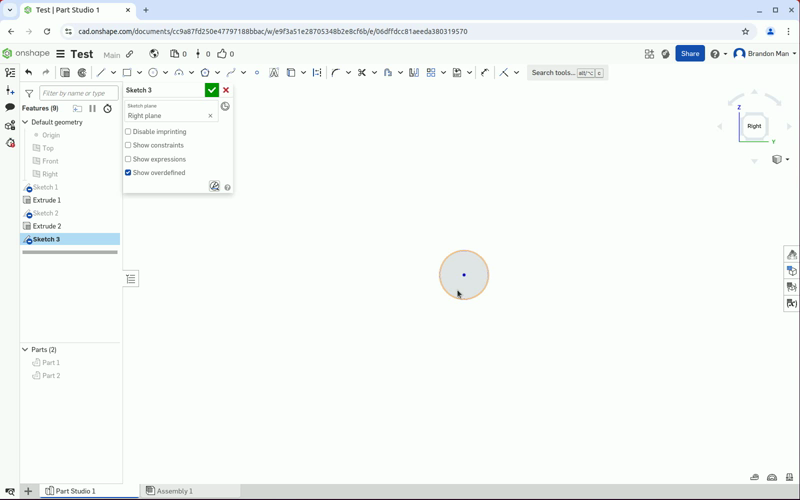
scroll(6)
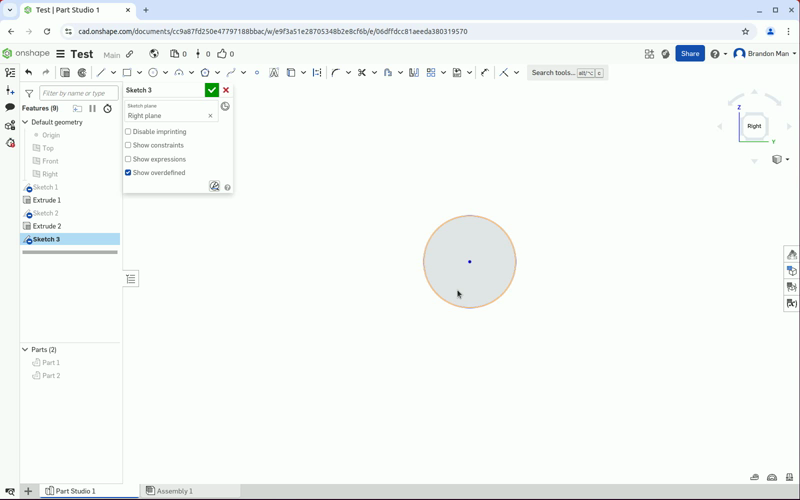
scroll(6)
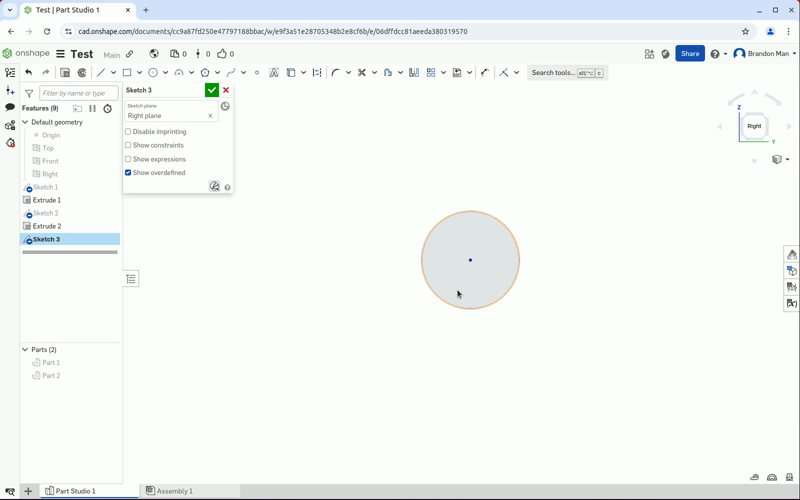
scroll(6)
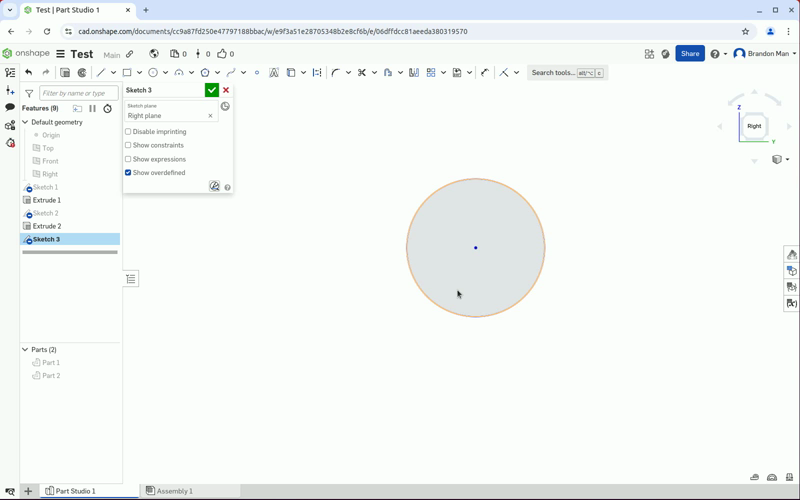
scroll(6)
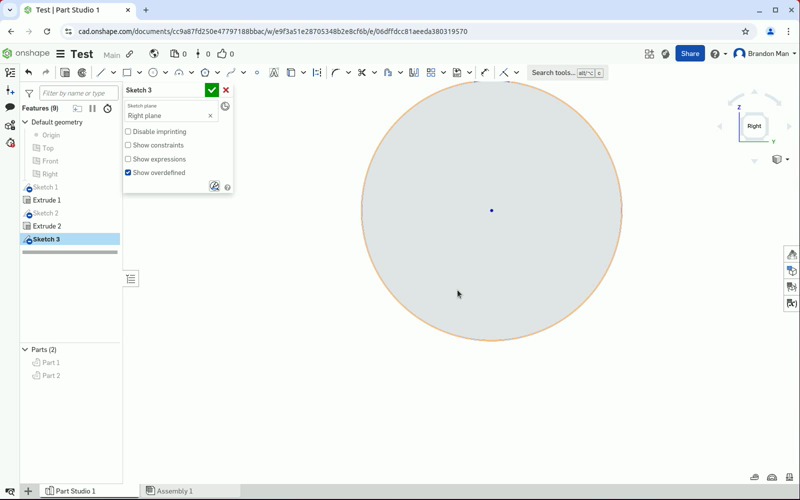
click(457, 289)
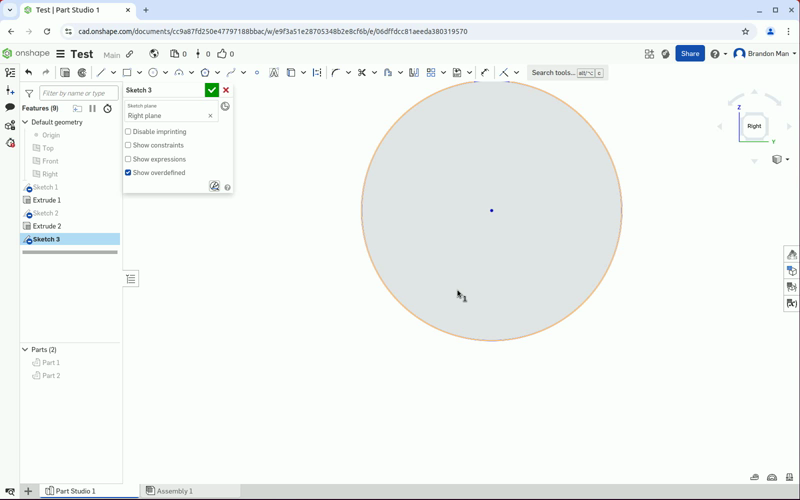
scroll(-6)
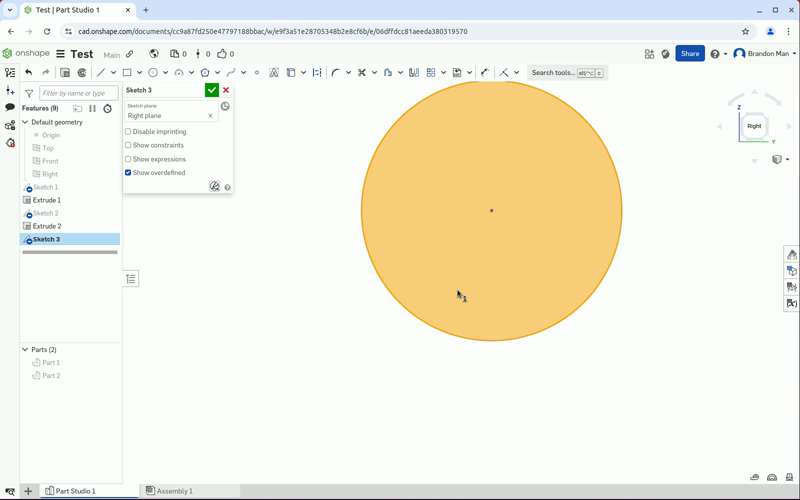
scroll(-6)
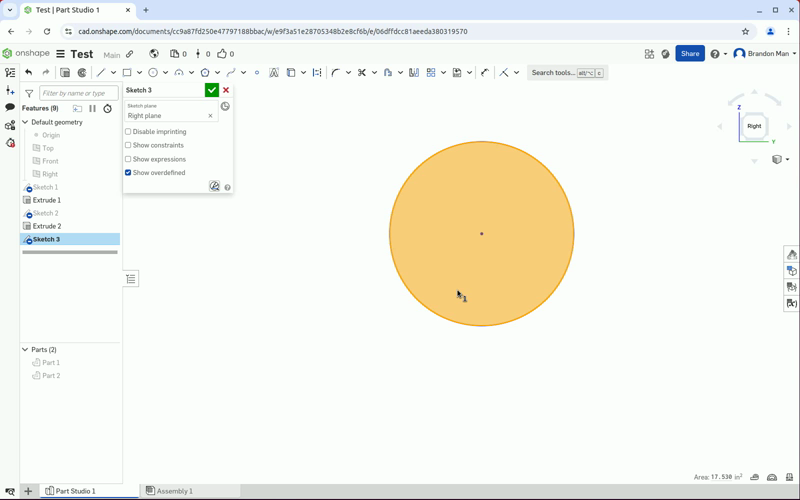
scroll(-6)
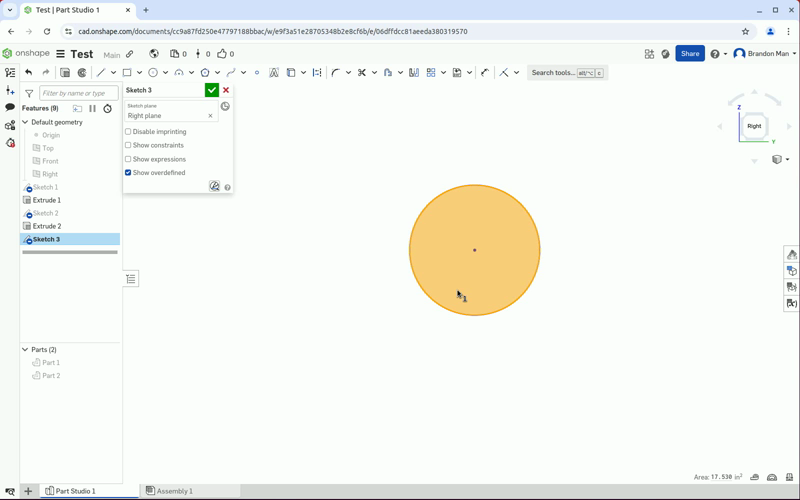
scroll(-6)
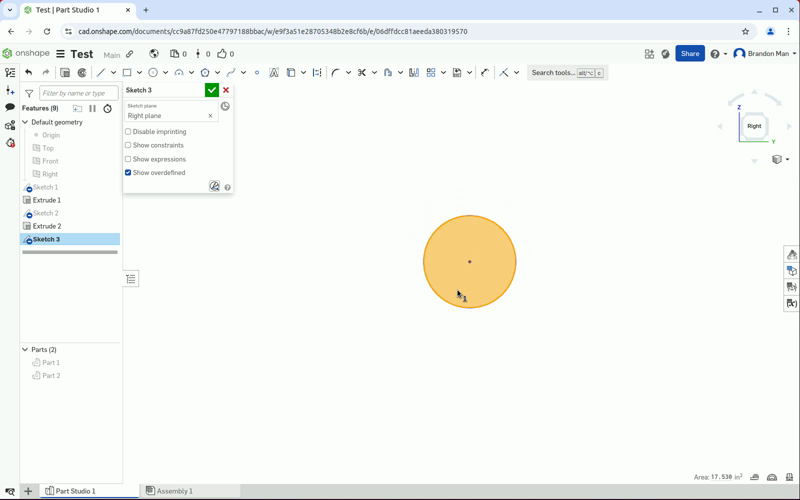
scroll(-6)
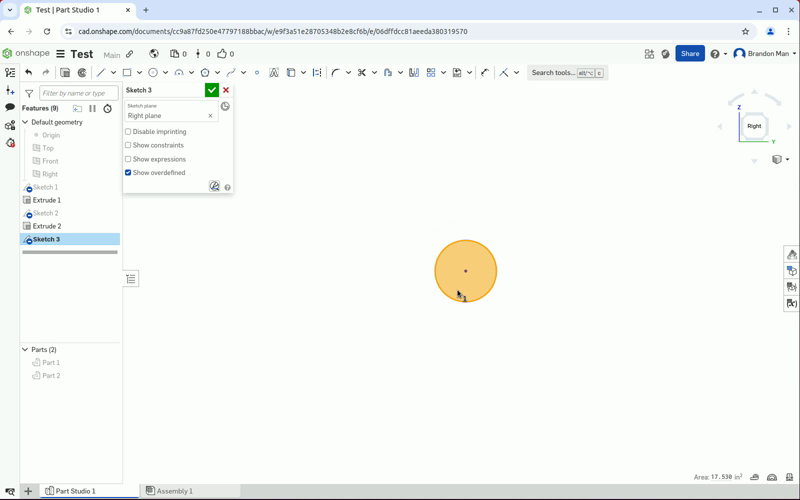
scroll(-6)
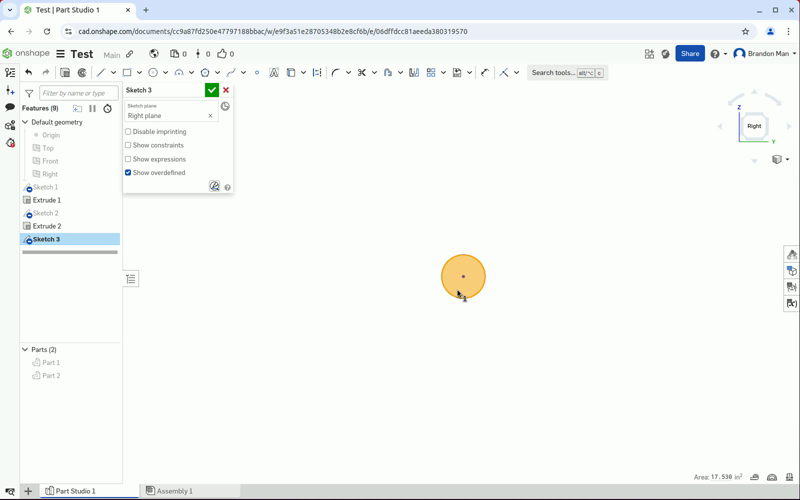
scroll(-6)
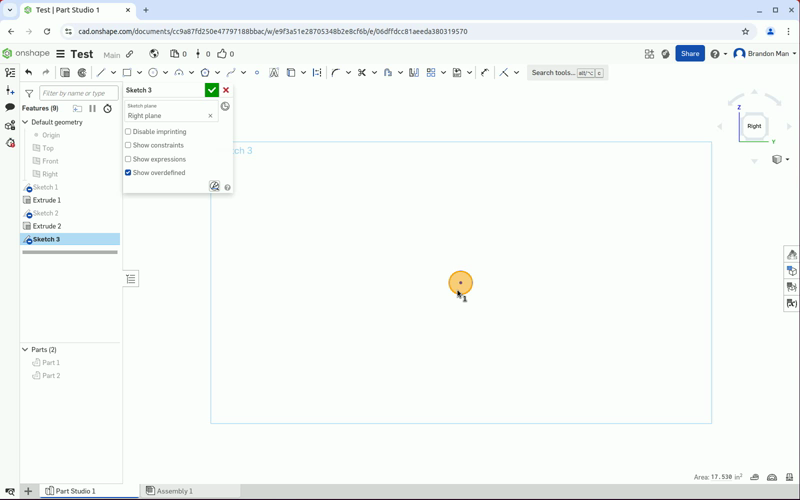
mouse_move(73, 352)
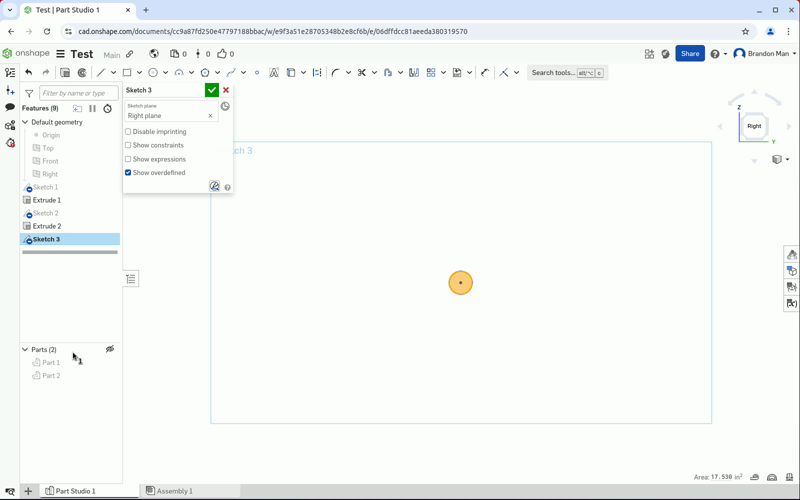
key(shift+y)
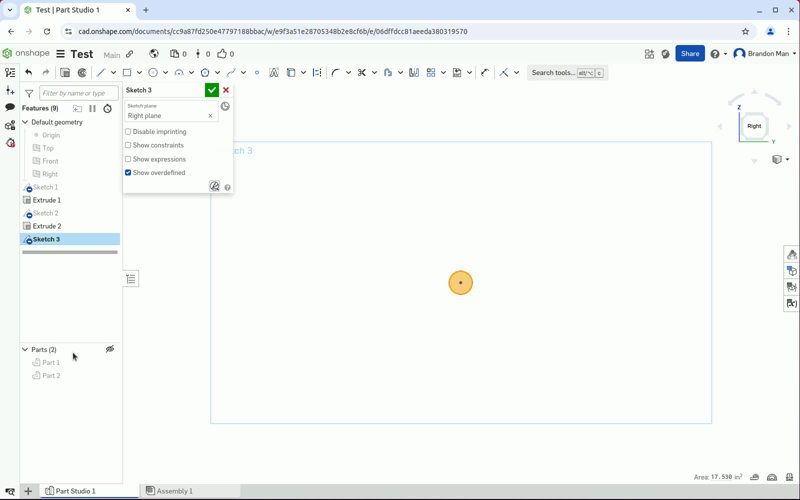
key(shift+e)
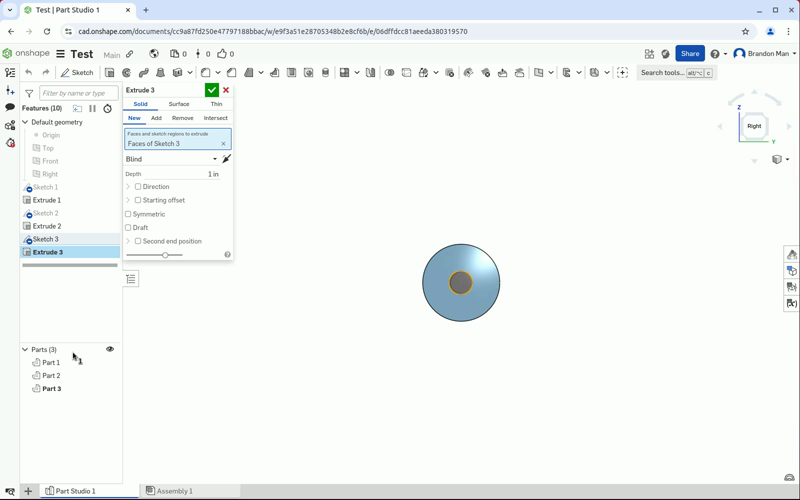
mouse_move(143, 106)
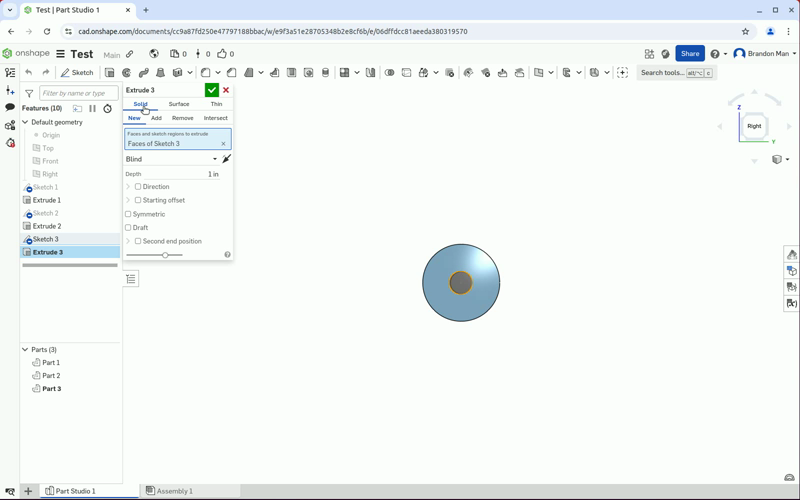
click(143, 106)
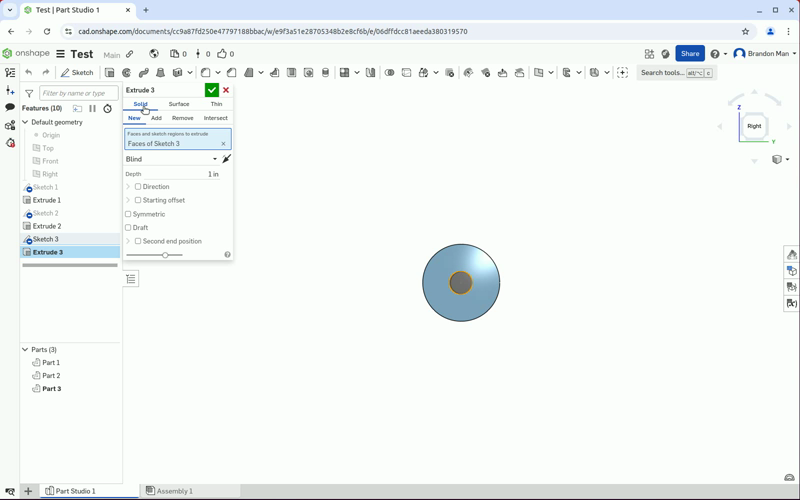
mouse_move(186, 120)
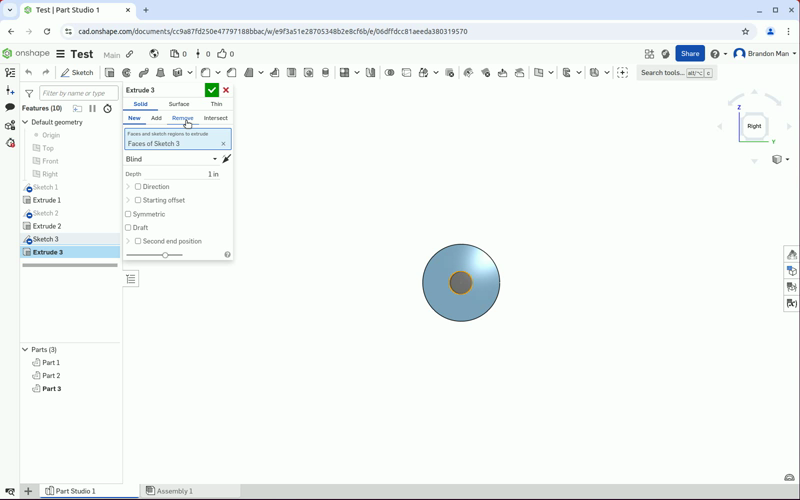
click(186, 120)
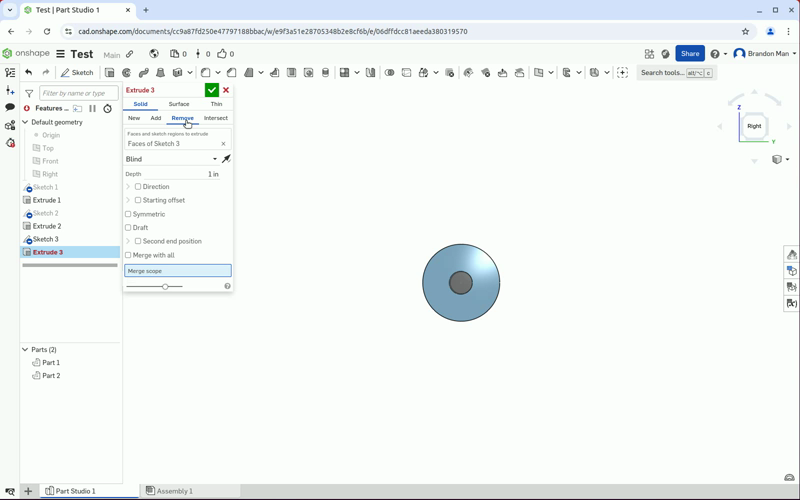
key(tab, 4)
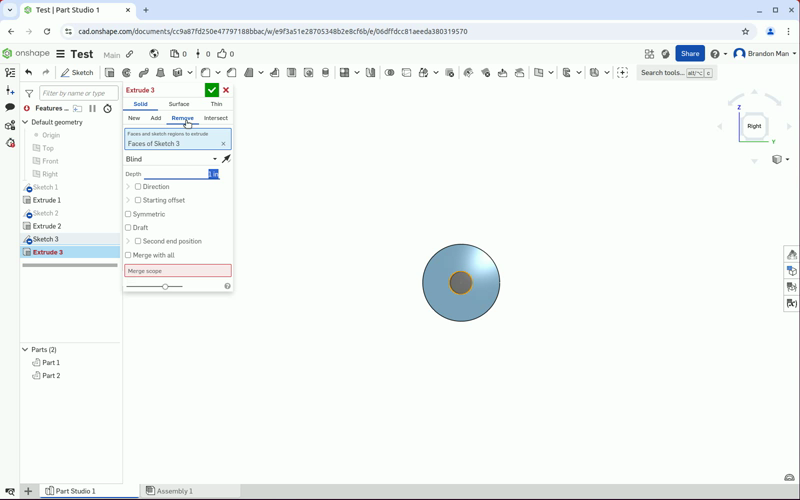
text(-15.405)
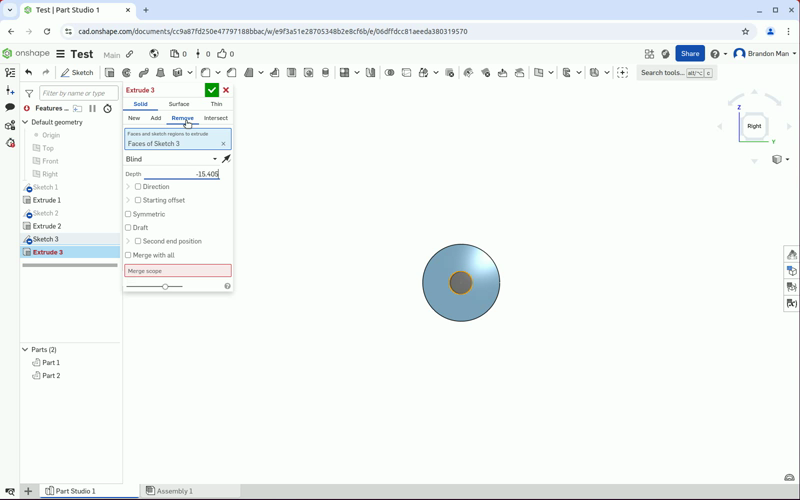
key(tab, 6)
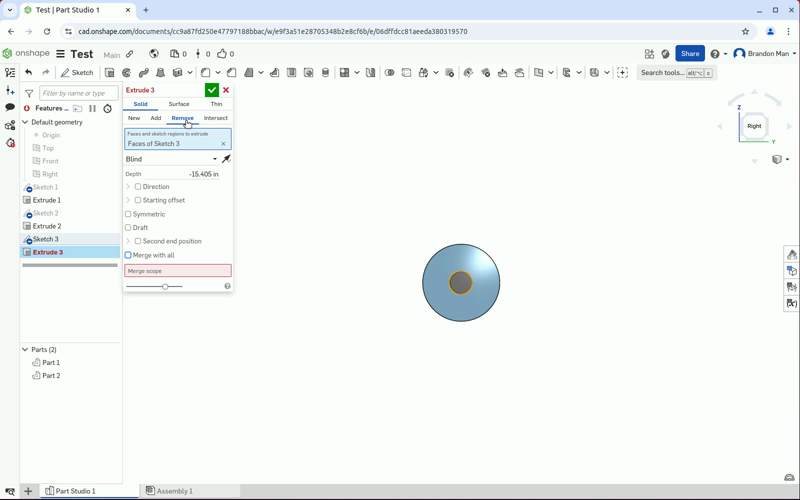
key(space)
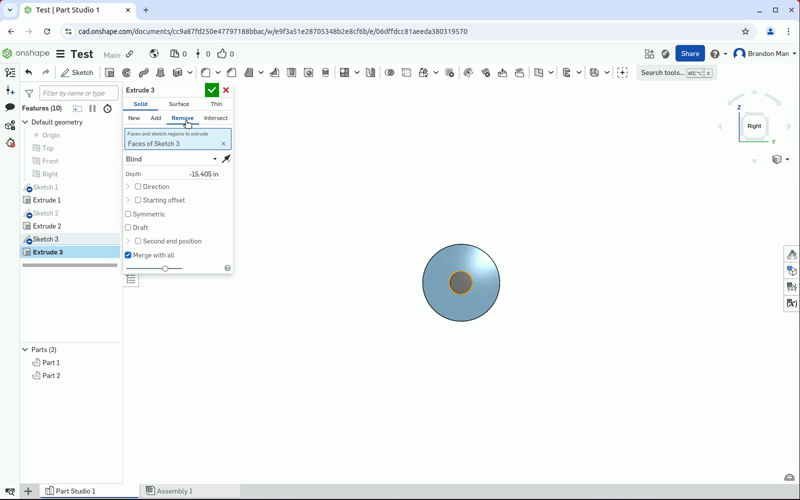
key(enter)
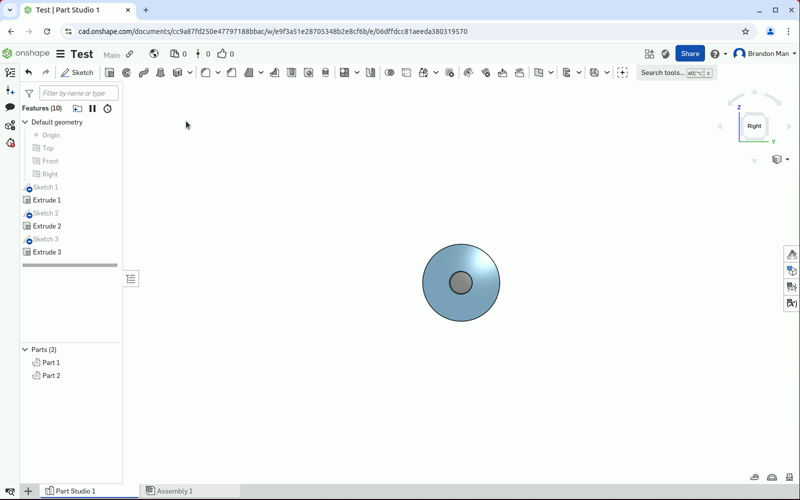
key(shift+h)
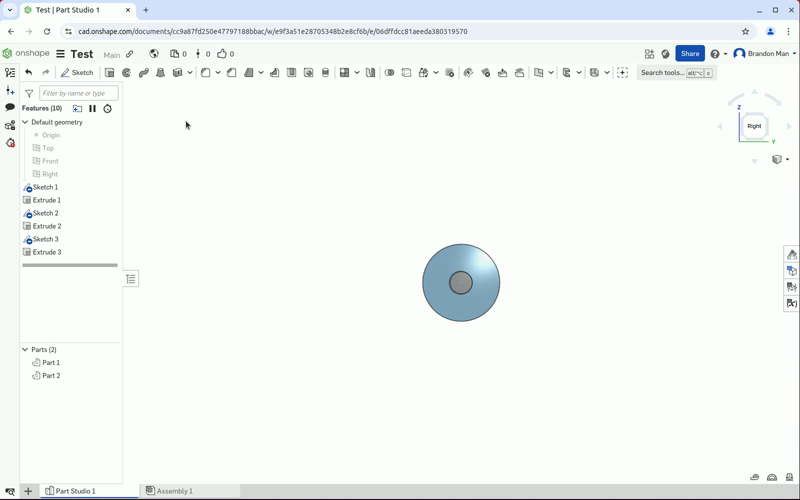
key(shift+h)
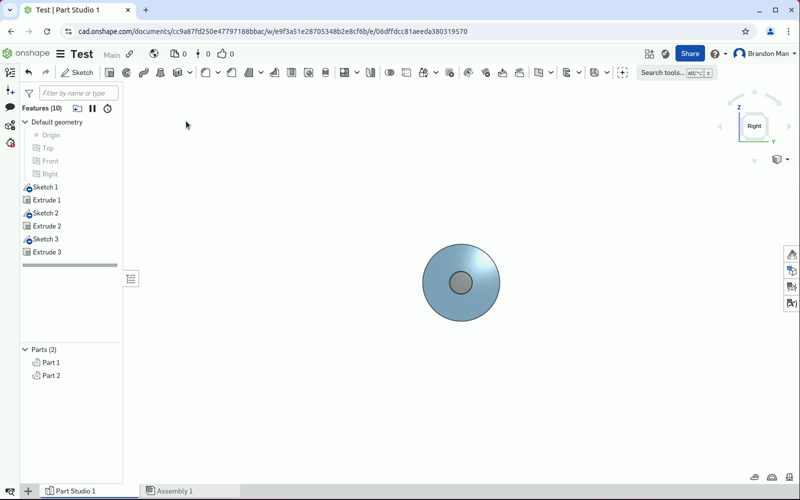
key(shift+7)
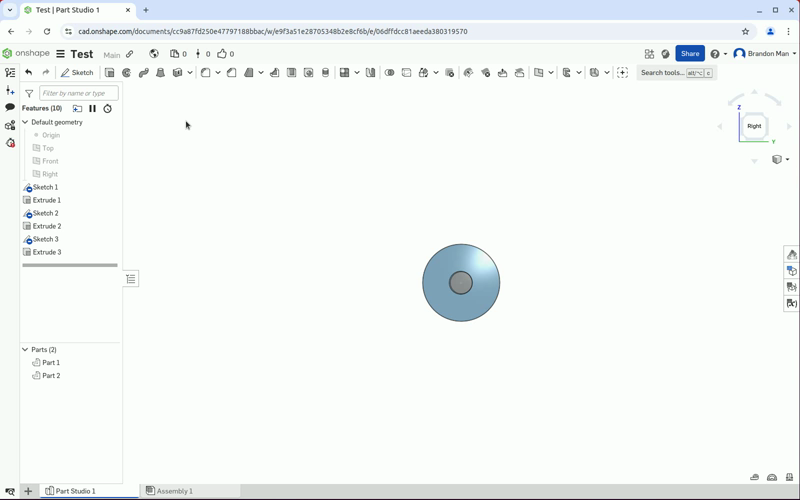
key(right, 2)
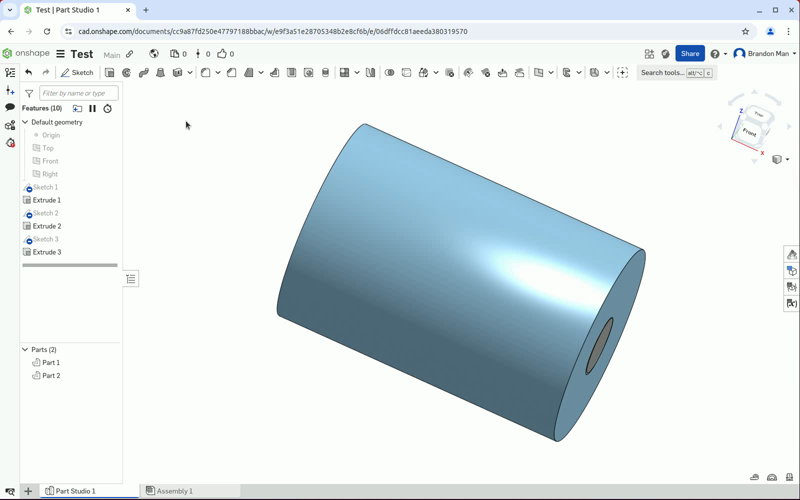
key(down, 2)
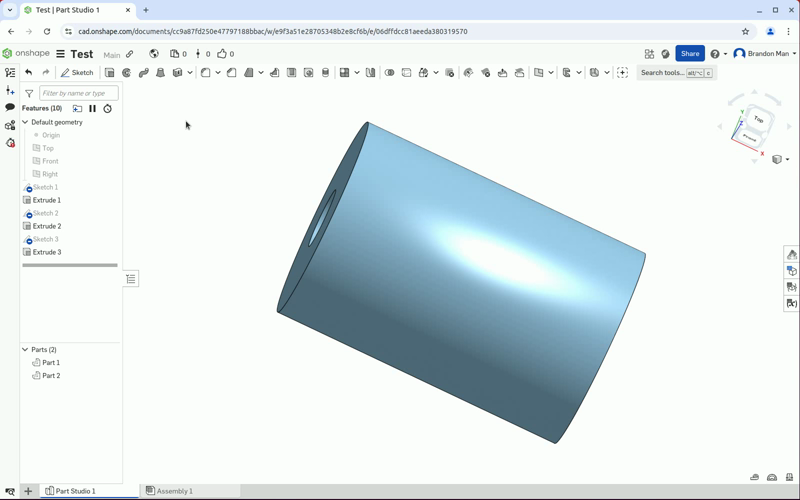
key(up, 2)
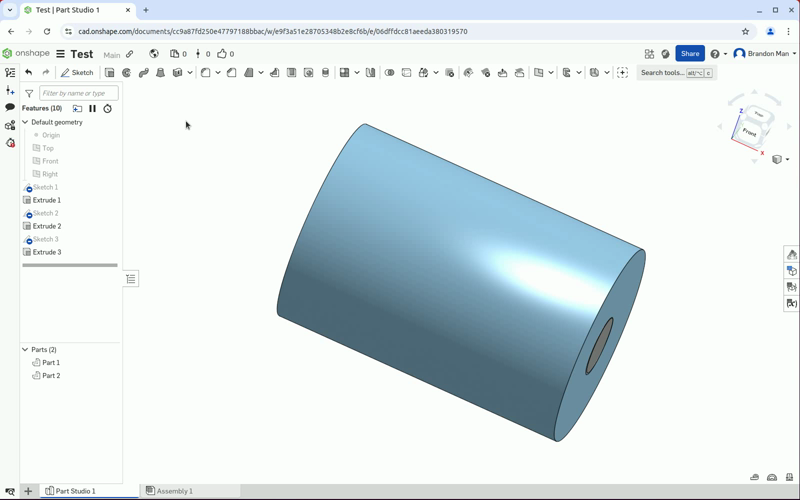
key(left, 2)
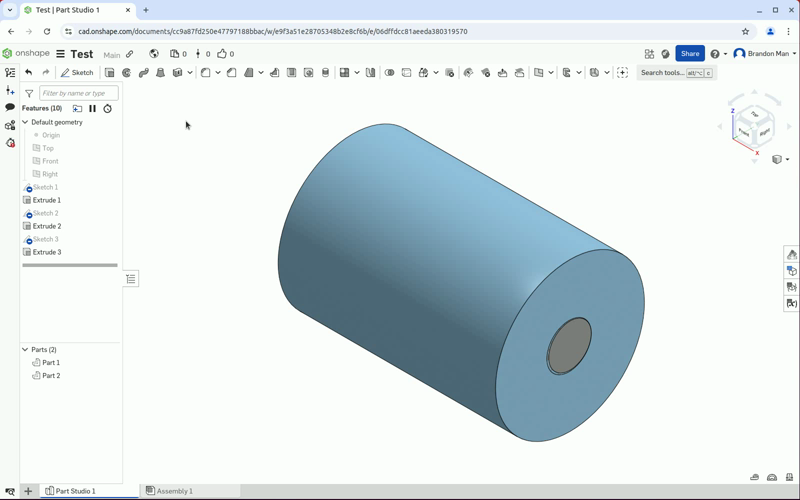
mouse_move(73, 189)
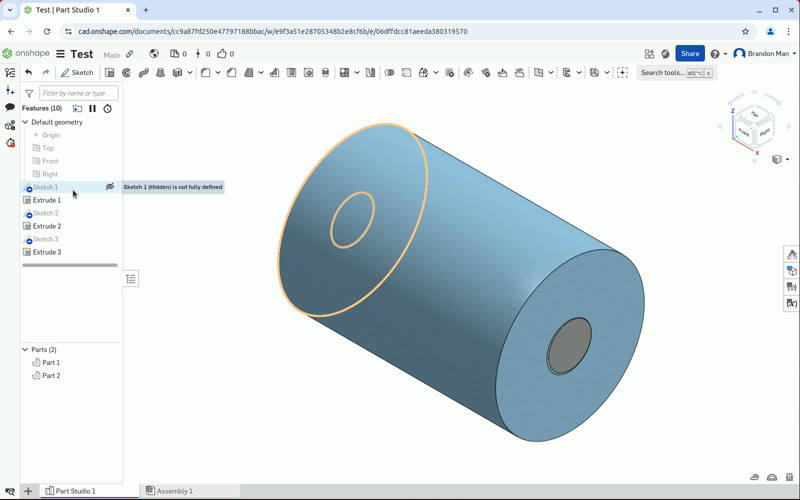
click(73, 189)